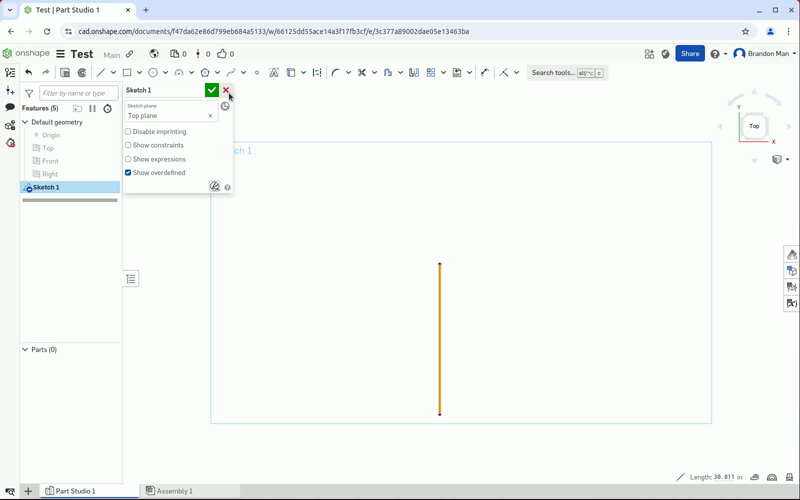
key(shift+h)
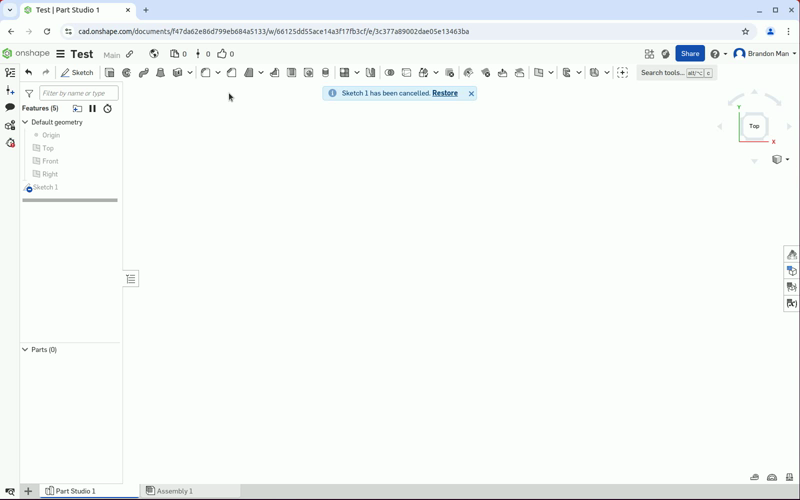
mouse_move(73, 352)
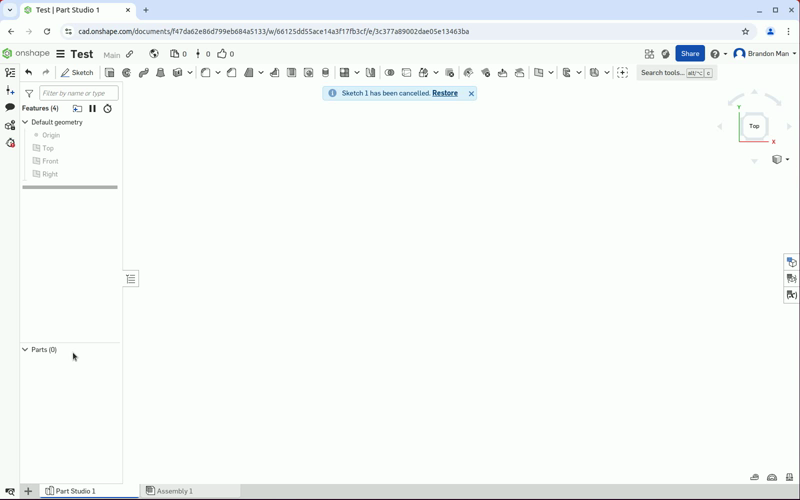
key(y)
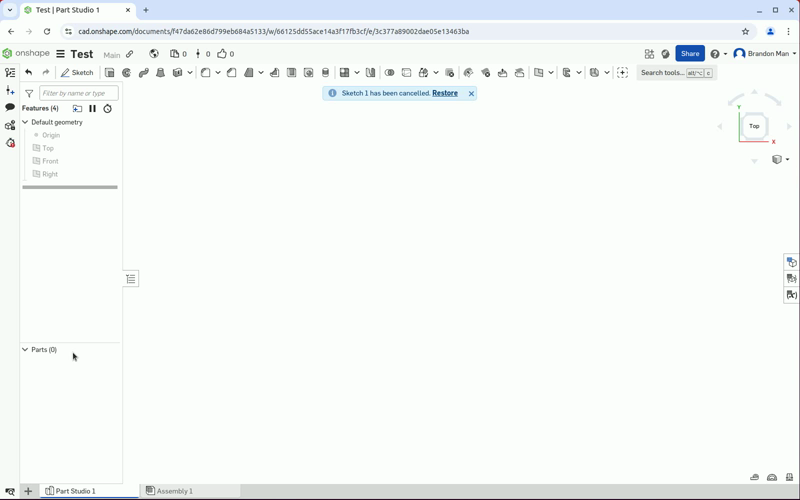
key(shift+p)
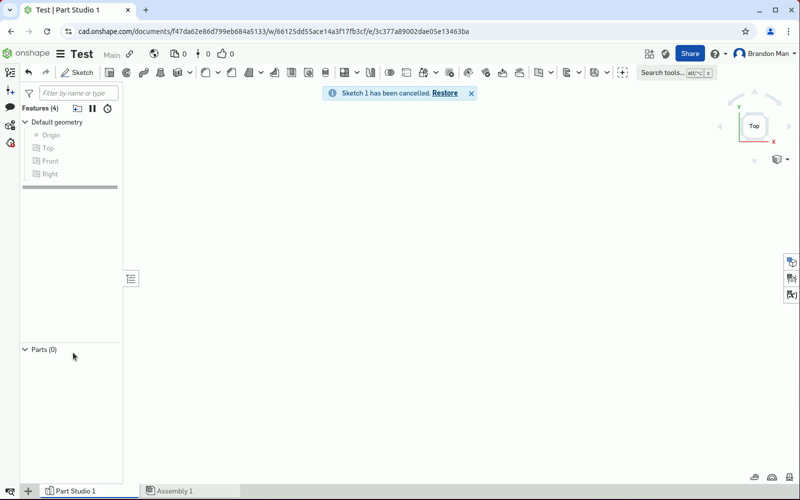
key(space)
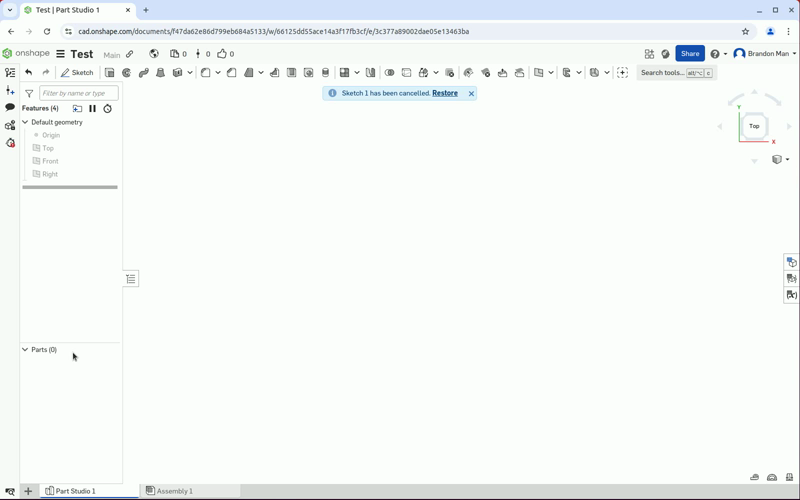
key_down(shift)
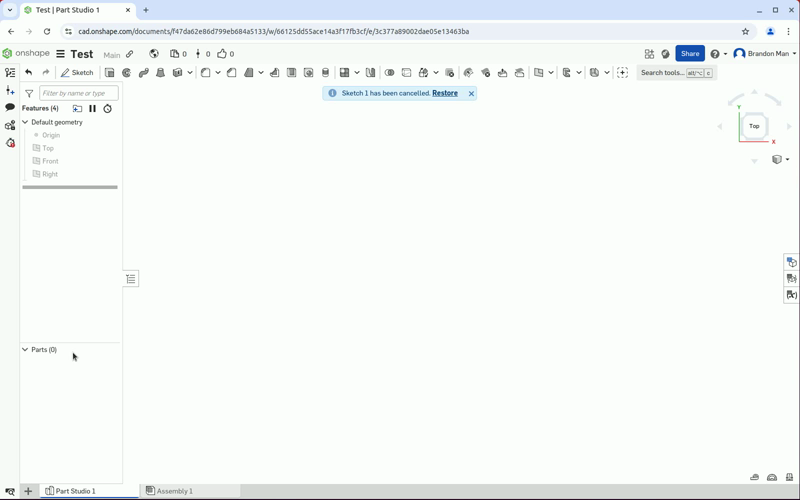
key(up)
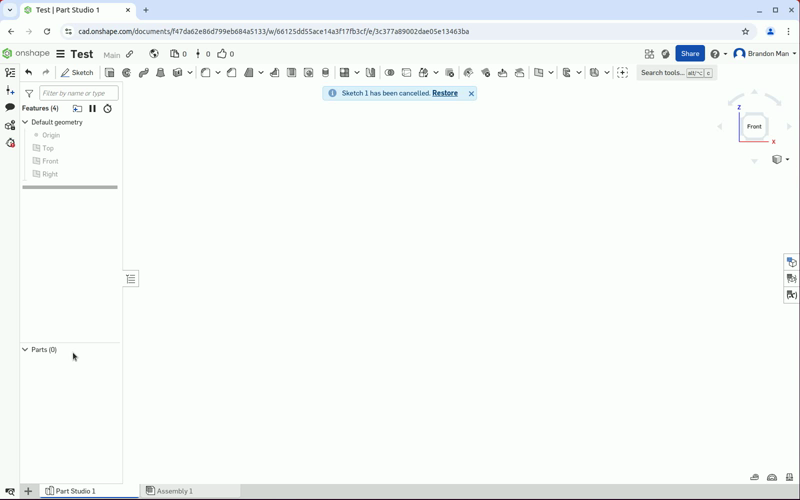
key_up(shift)
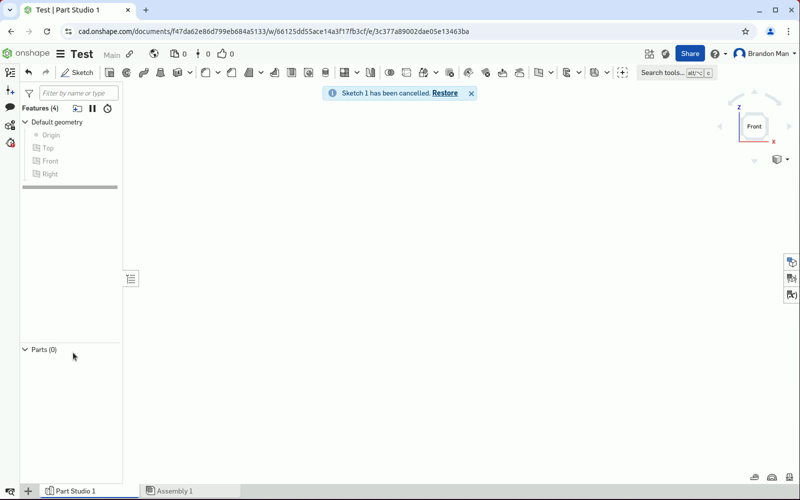
mouse_move(73, 352)
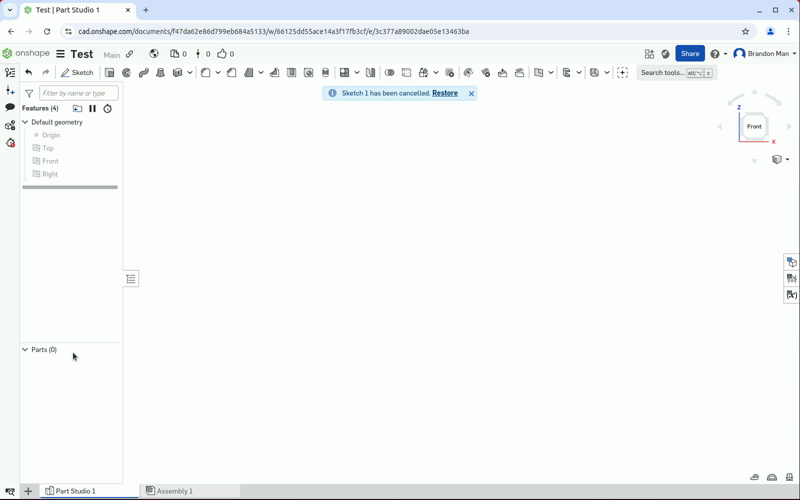
key(shift+y)
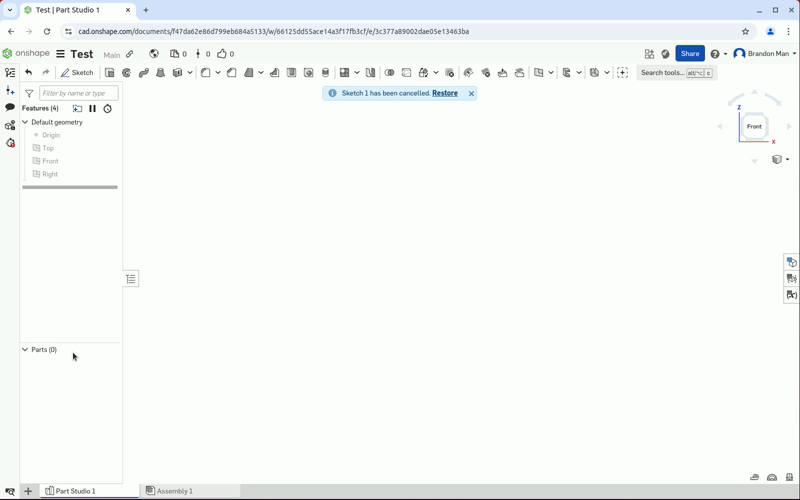
key(shift+s)
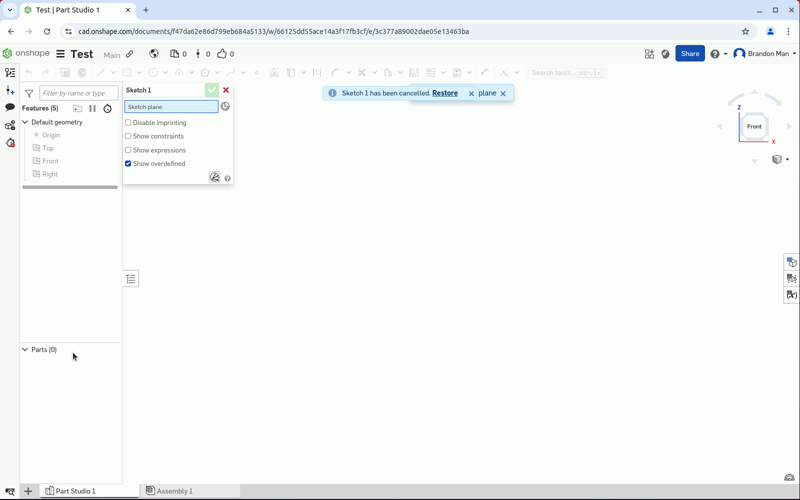
mouse_move(73, 163)
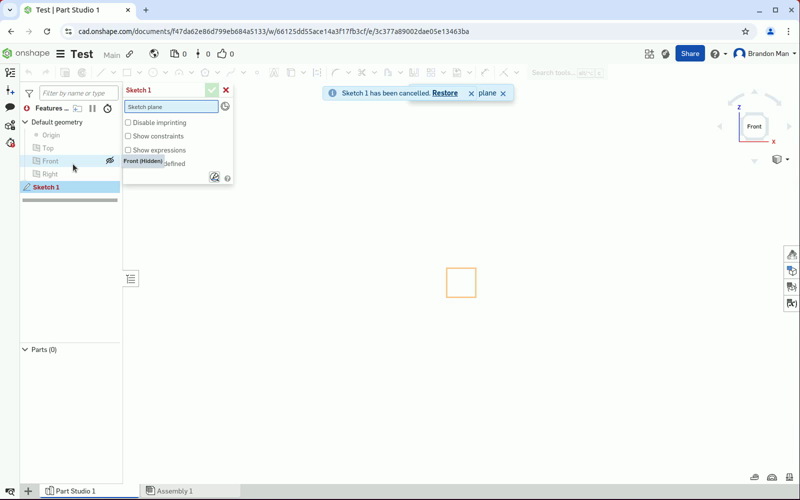
click(73, 163)
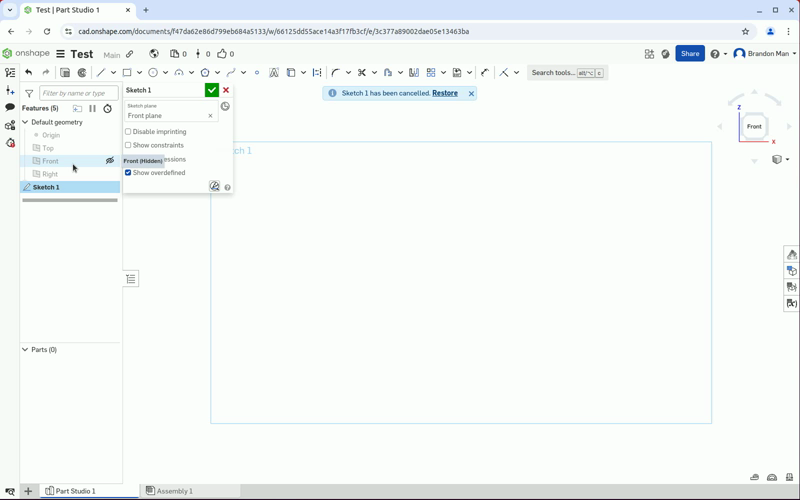
mouse_move(73, 352)
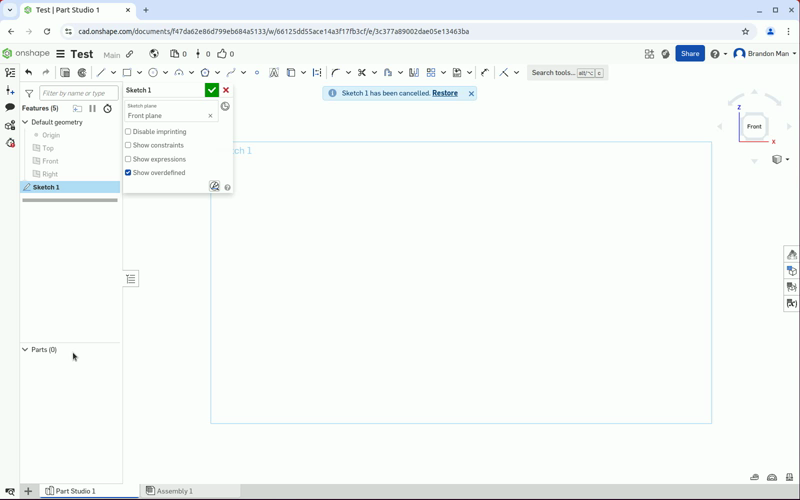
key(y)
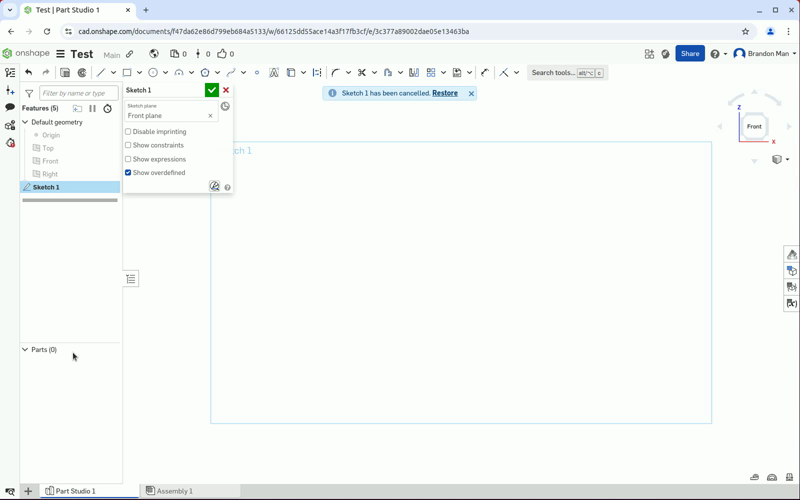
key(l)
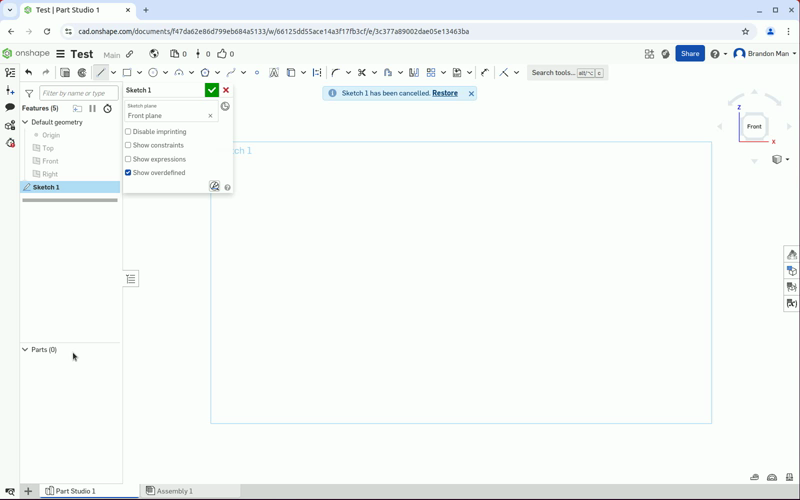
key_down(shift)
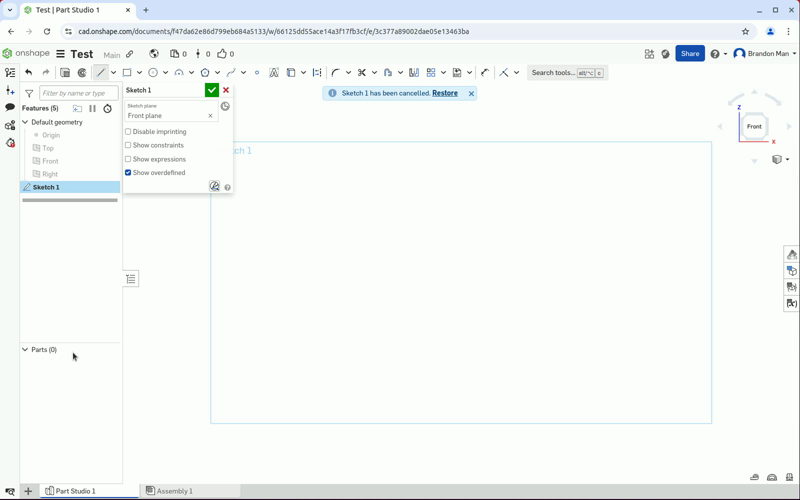
mouse_move(460, 282)
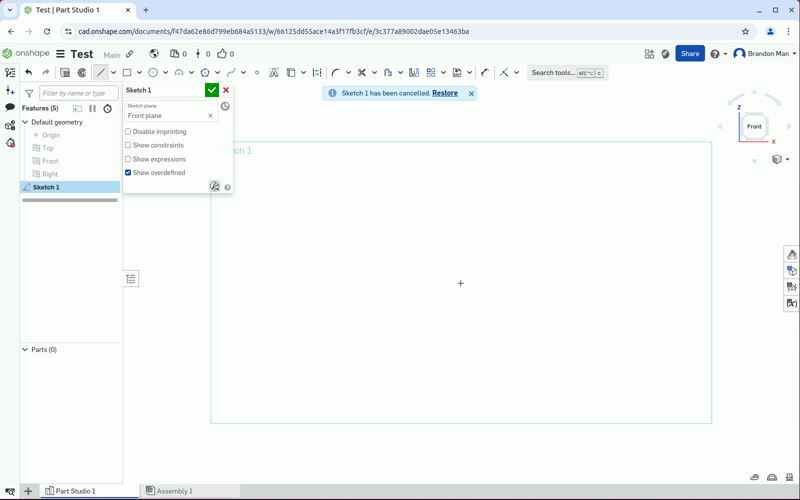
click(460, 282)
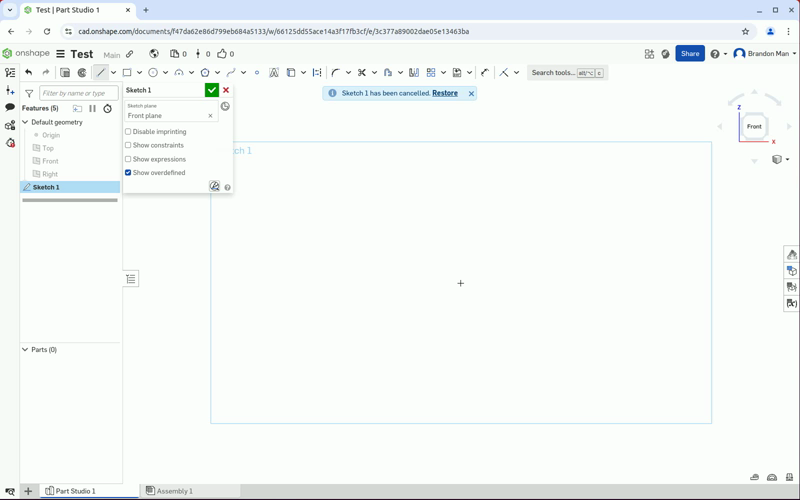
key_up(shift)
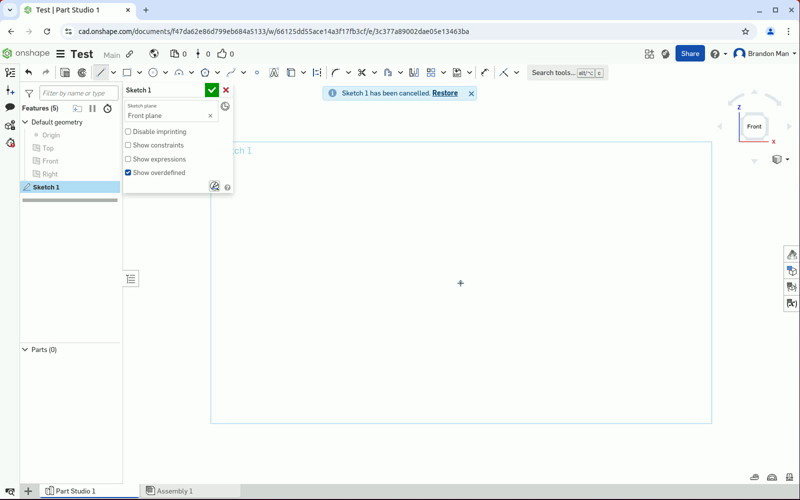
key_down(shift)
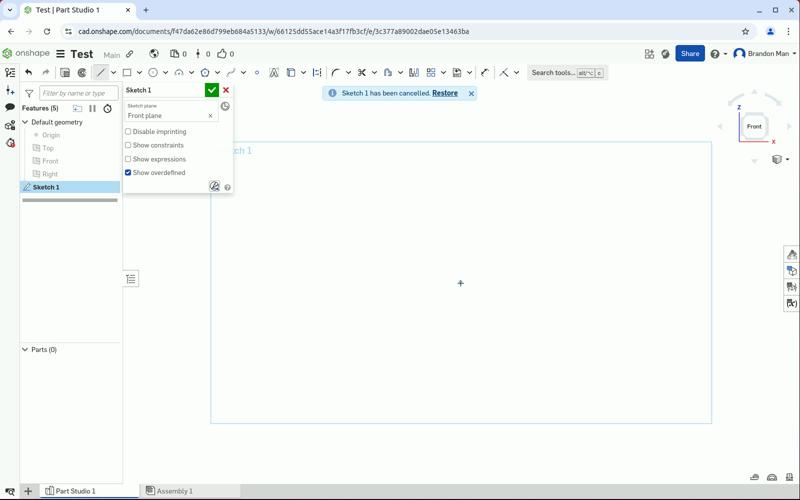
mouse_move(490, 282)
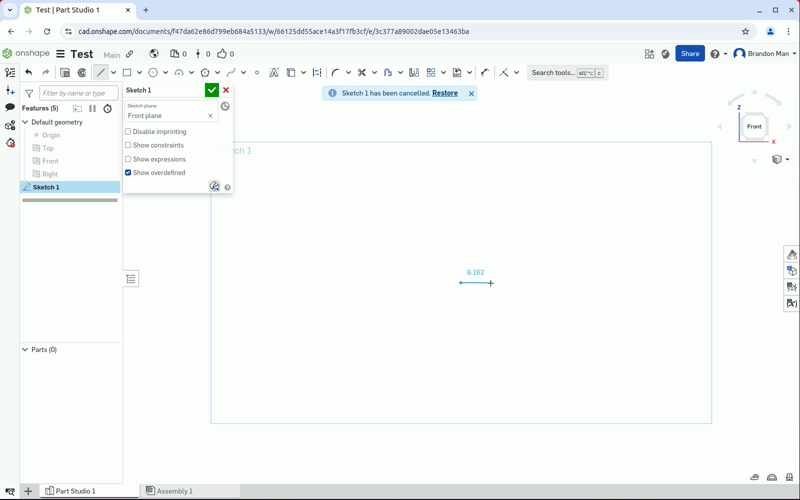
mouse_move(517, 282)
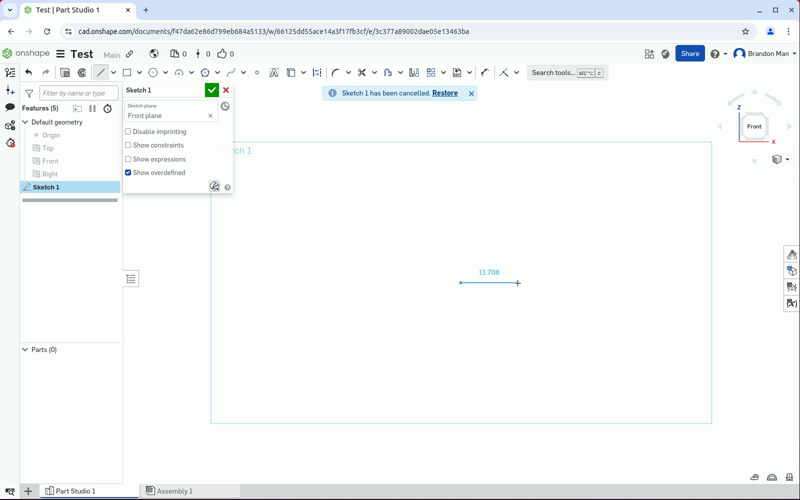
click(517, 282)
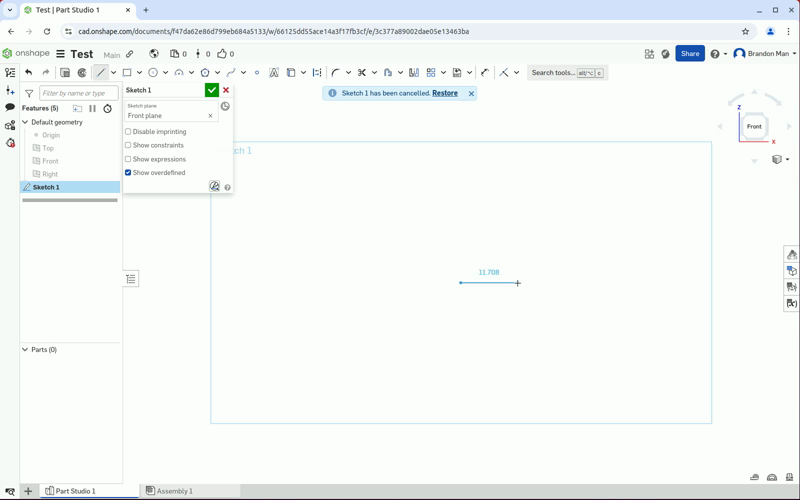
key_up(shift)
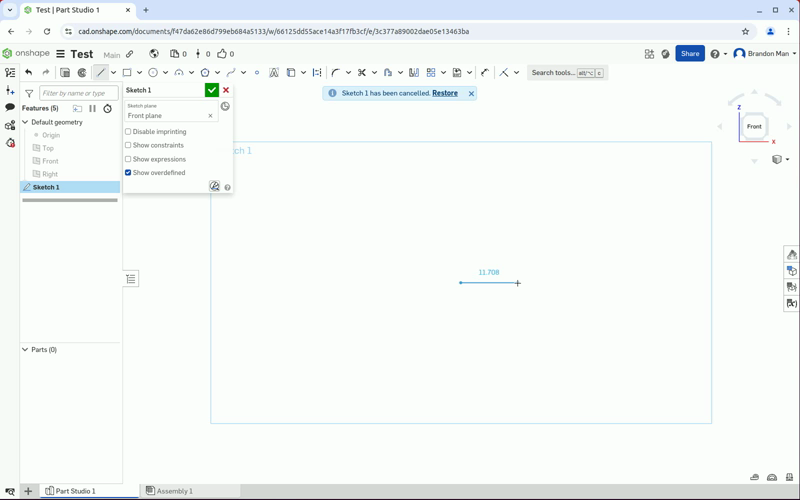
key_down(shift)
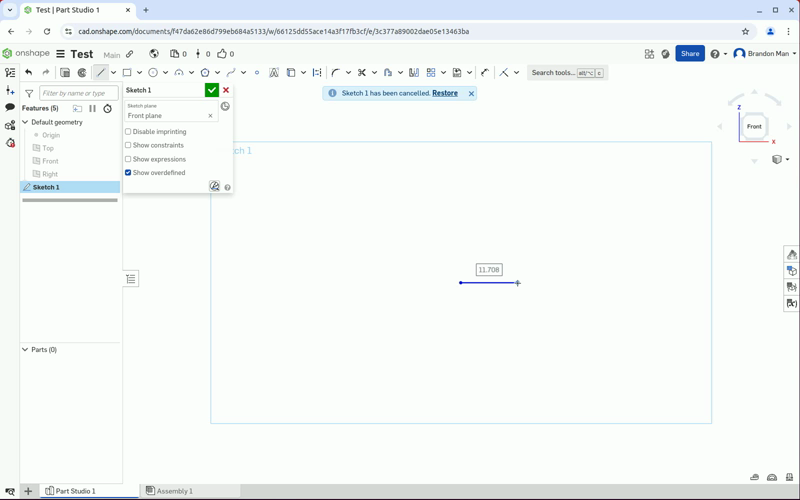
mouse_move(547, 282)
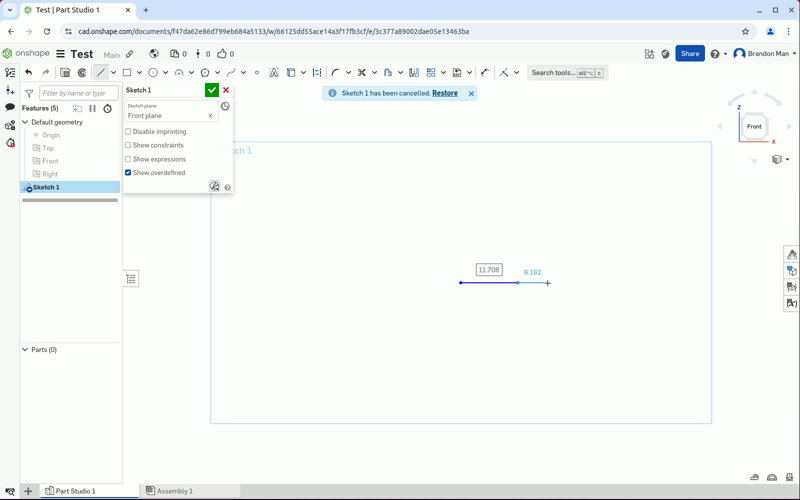
mouse_move(517, 226)
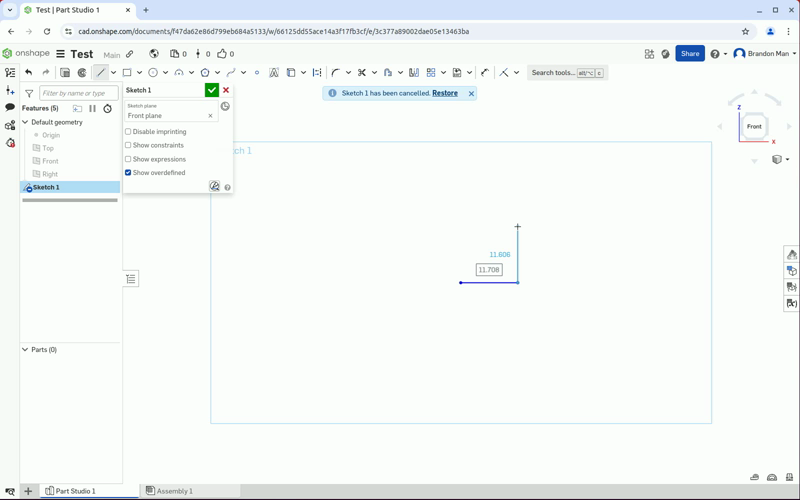
click(517, 226)
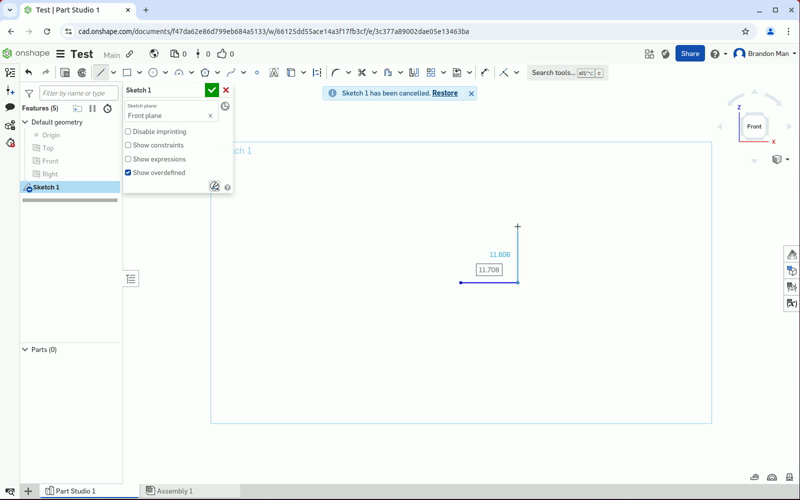
key_up(shift)
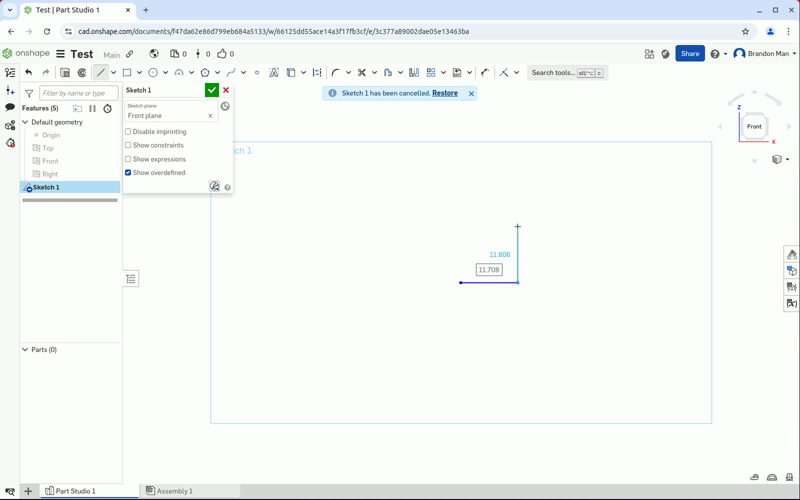
key_down(shift)
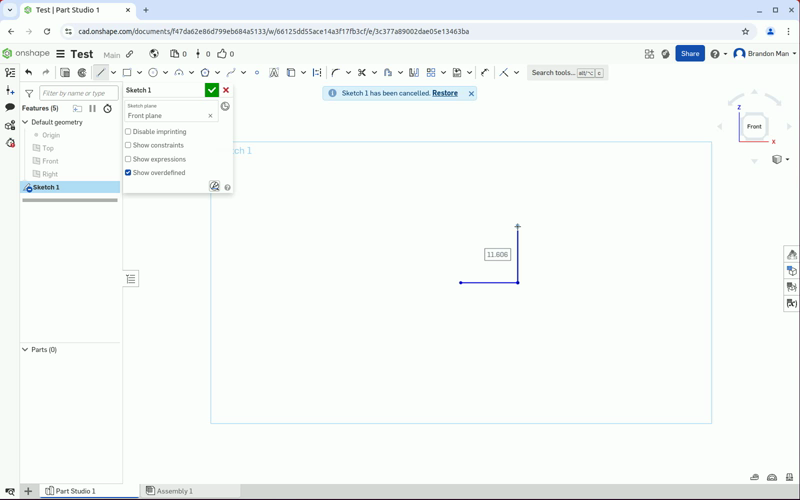
mouse_move(547, 226)
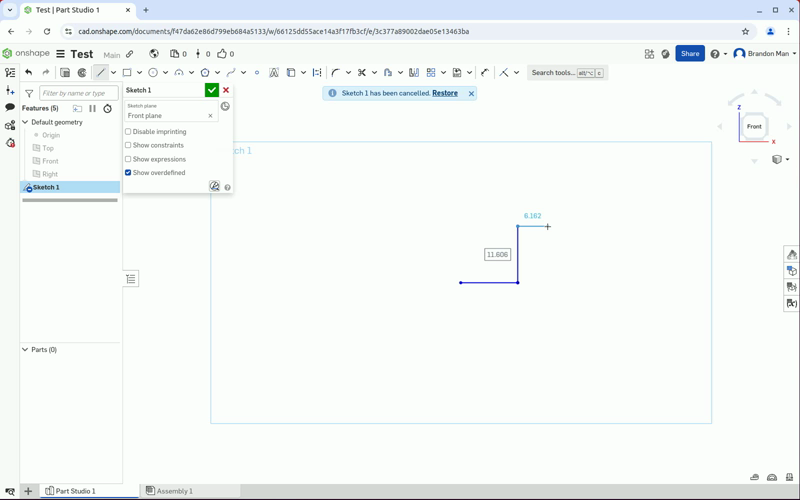
mouse_move(460, 226)
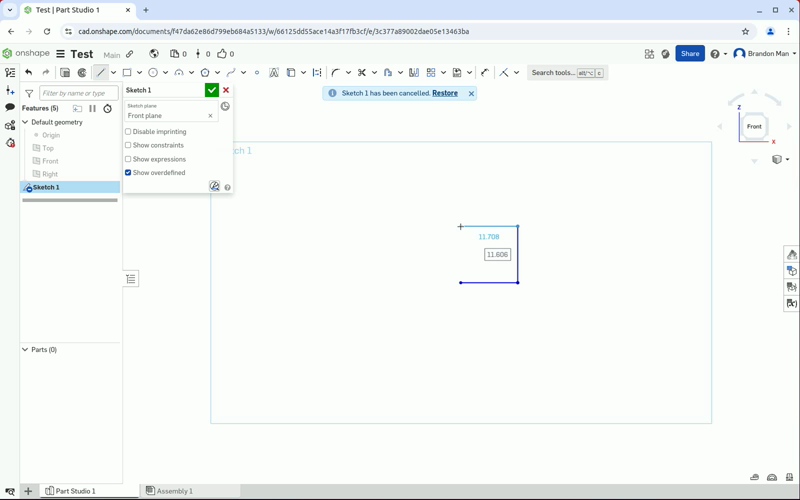
click(460, 226)
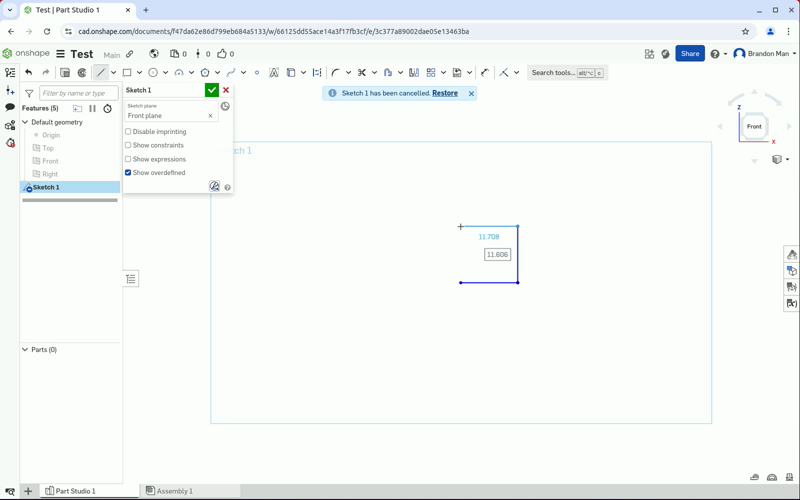
key_up(shift)
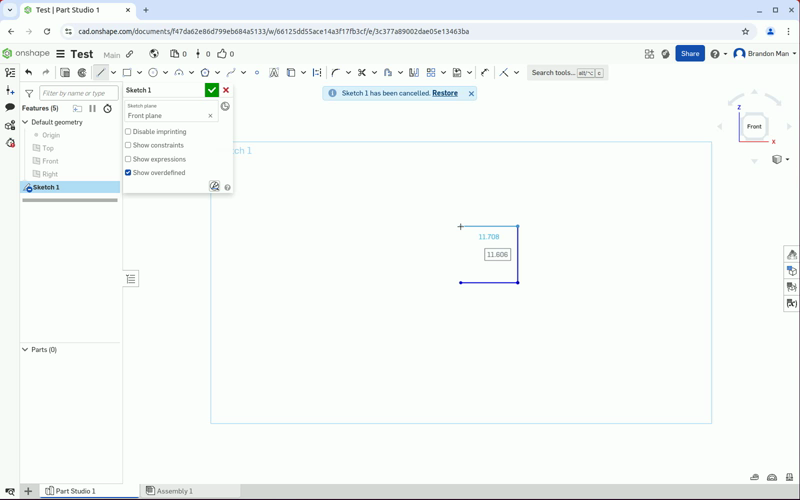
mouse_move(490, 226)
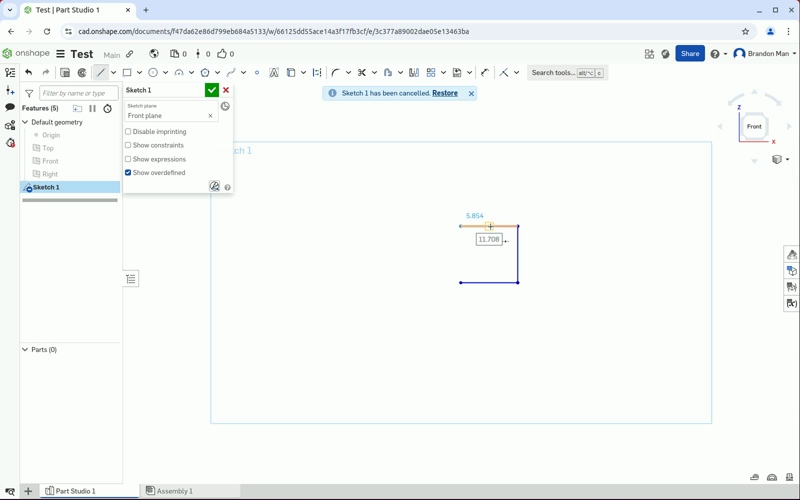
key_down(shift)
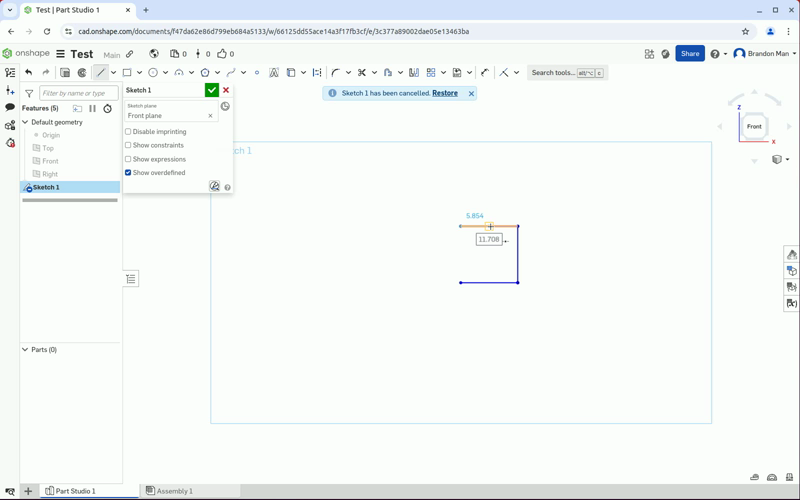
mouse_move(460, 282)
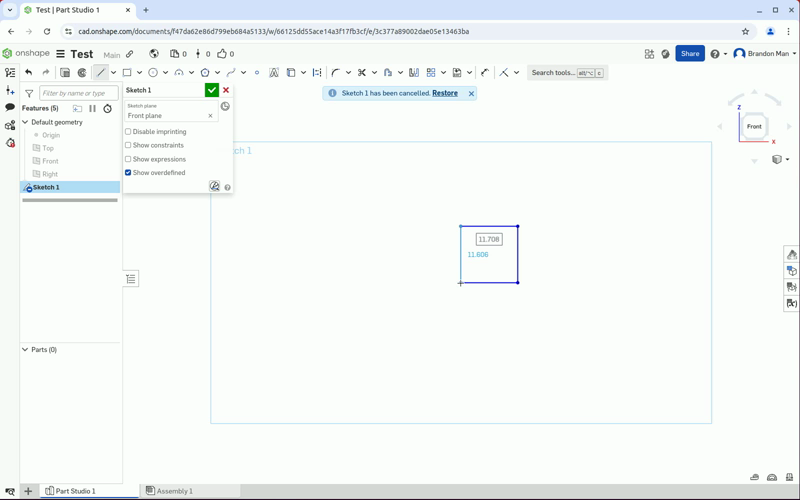
key_up(shift)
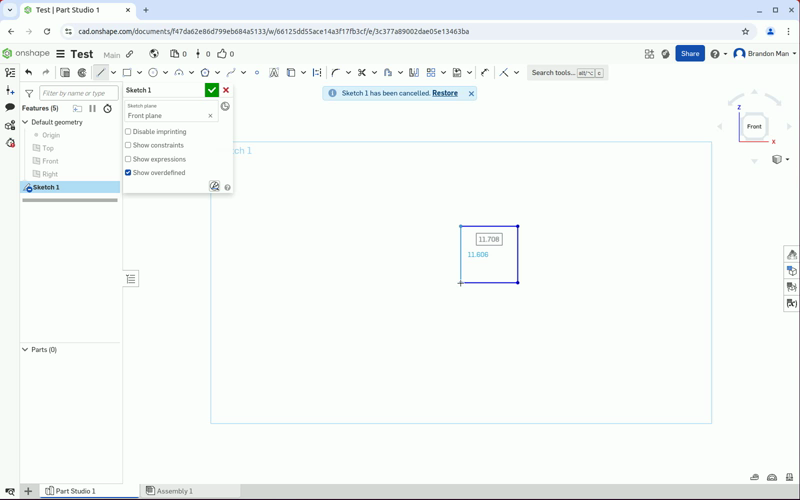
click(460, 282)
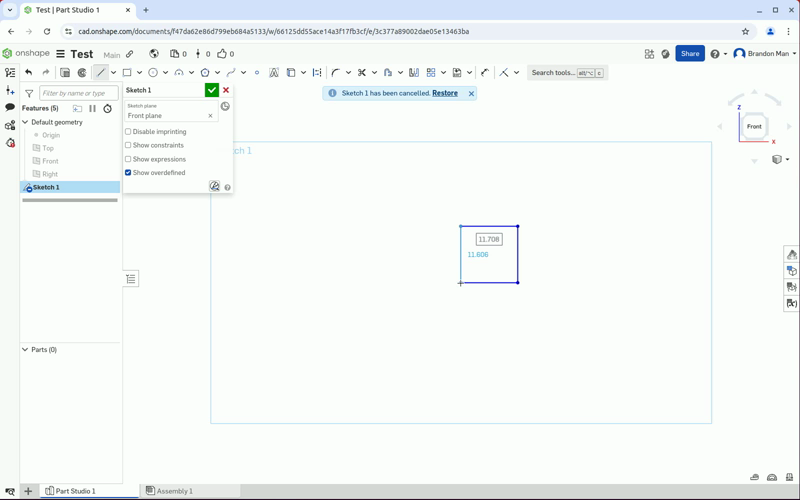
key(esc)
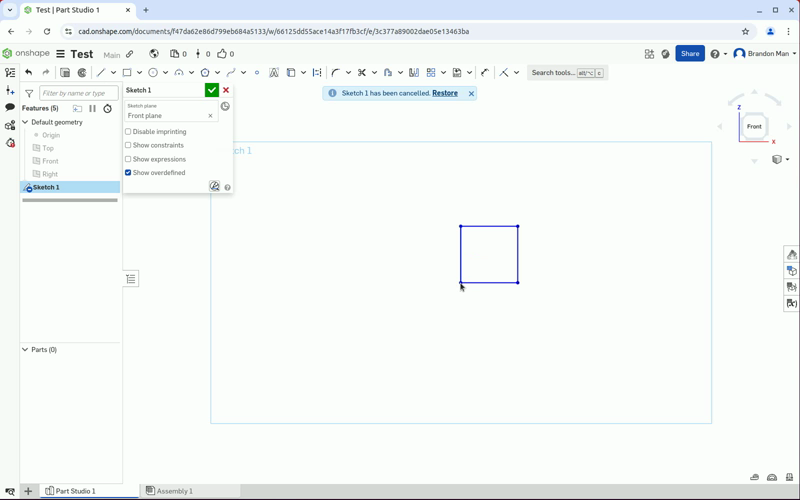
mouse_move(509, 247)
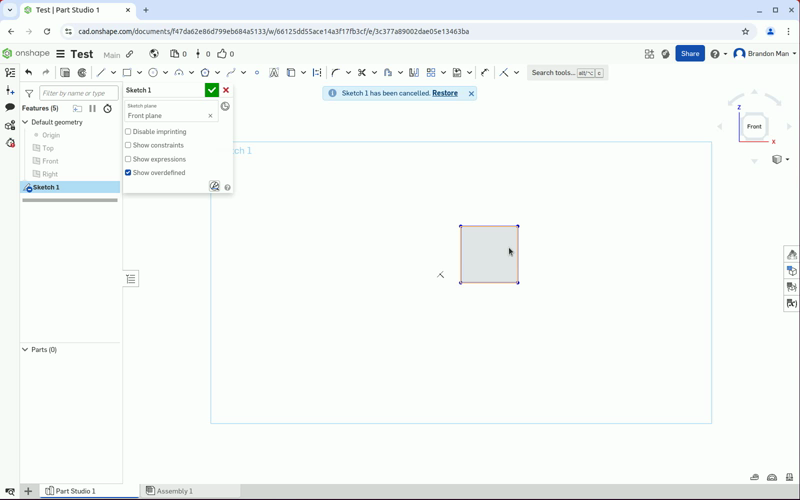
click(509, 247)
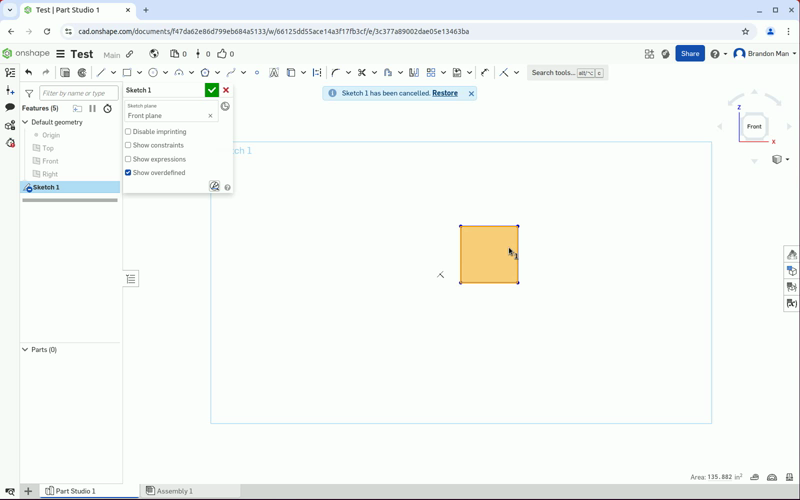
mouse_move(73, 352)
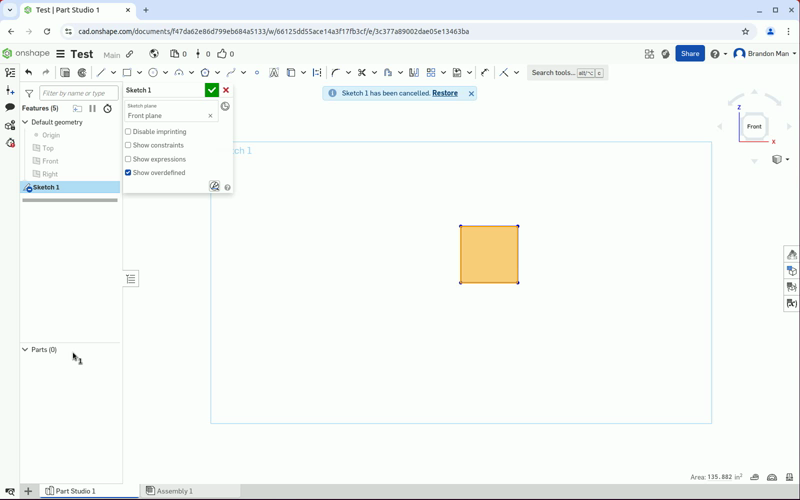
key(shift+y)
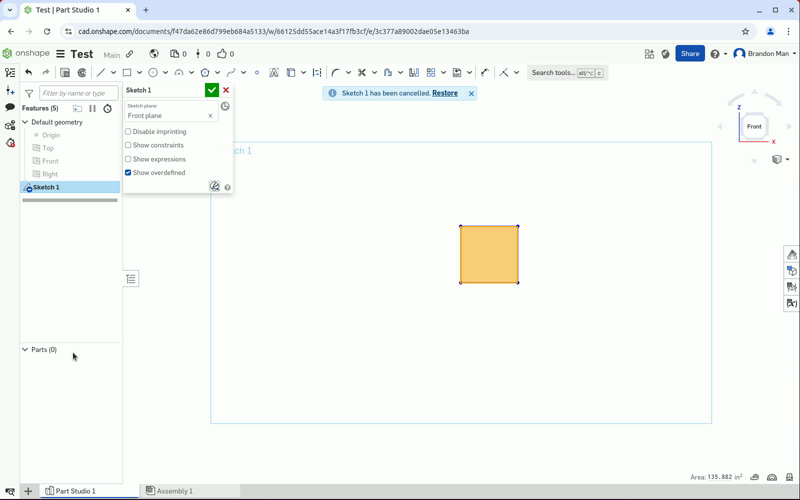
key(shift+e)
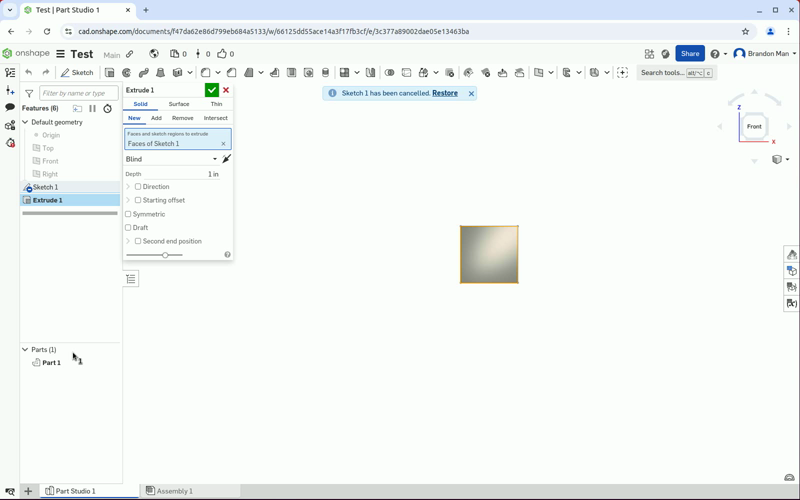
mouse_move(143, 106)
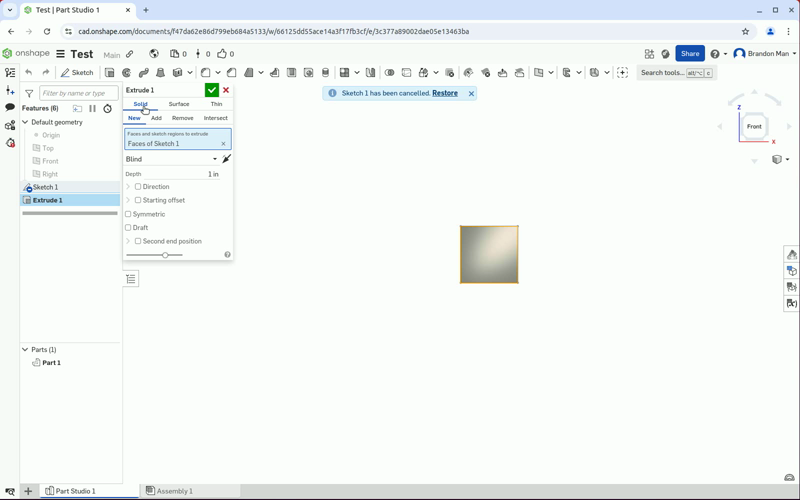
click(143, 106)
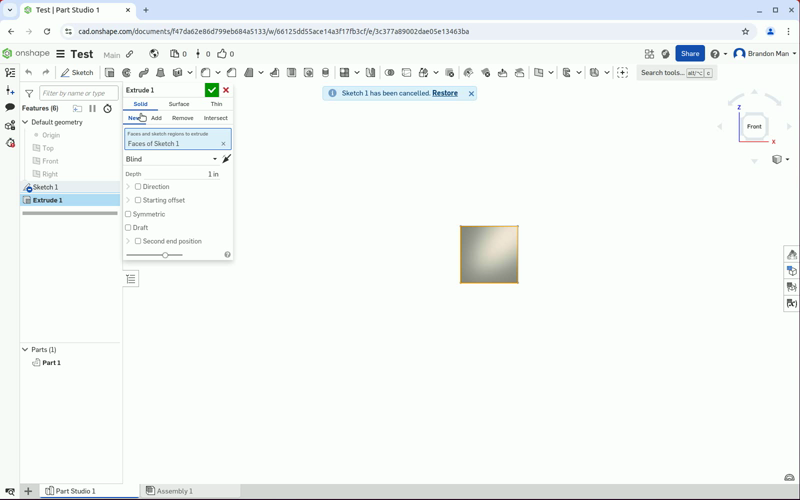
mouse_move(137, 120)
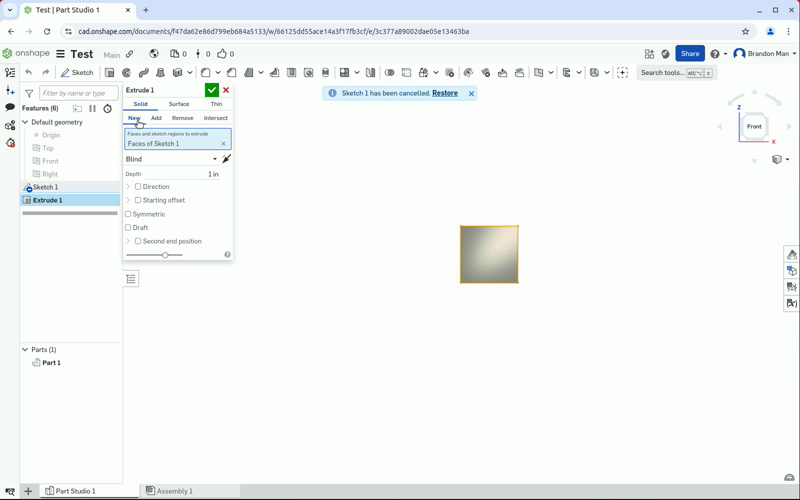
click(137, 120)
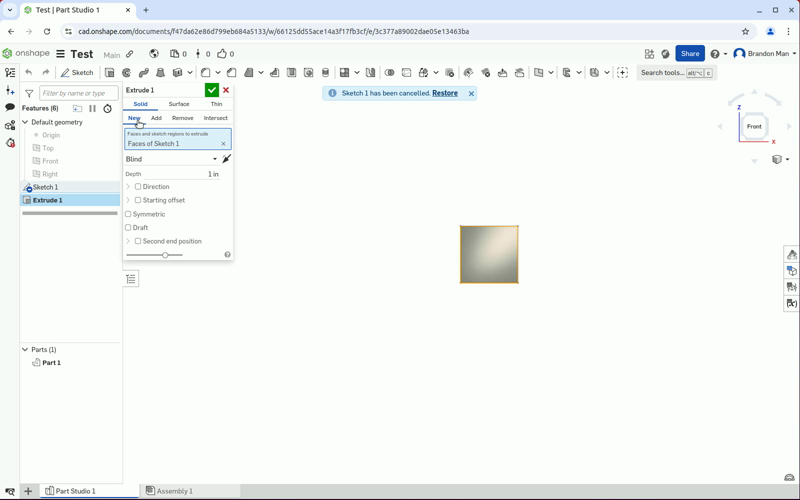
key(tab, 4)
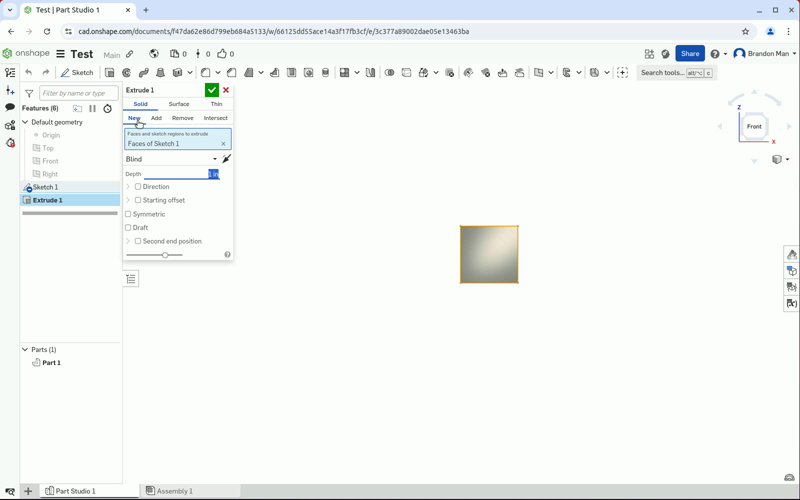
text(11.554)
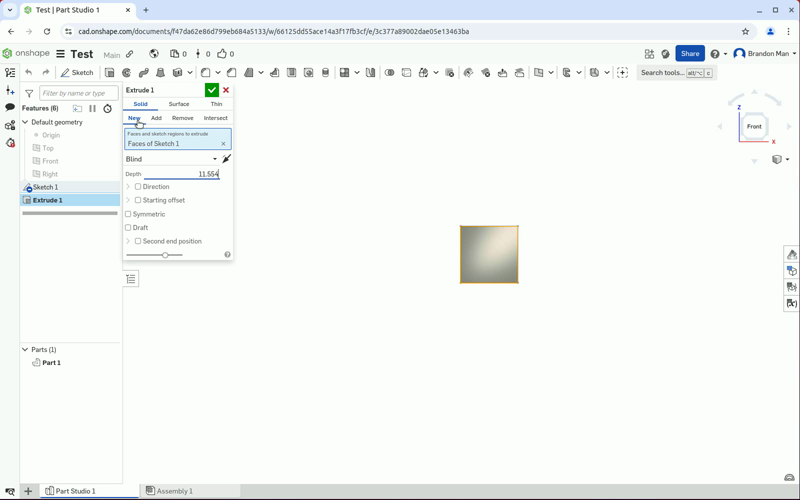
key(enter)
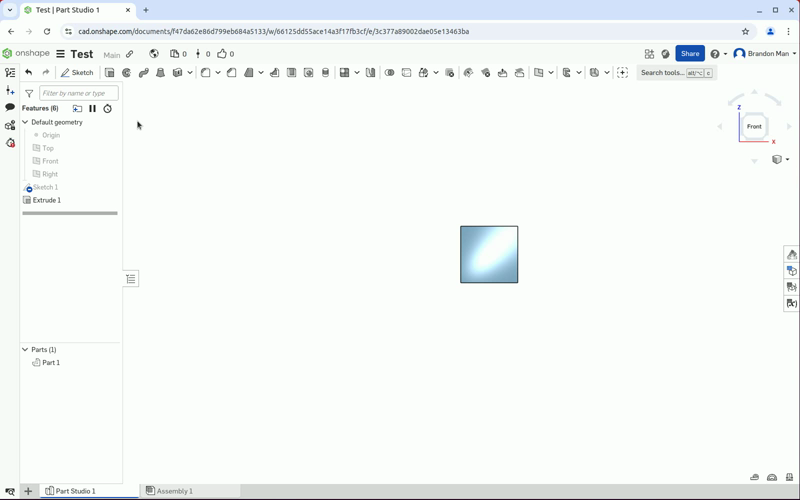
key(shift+h)
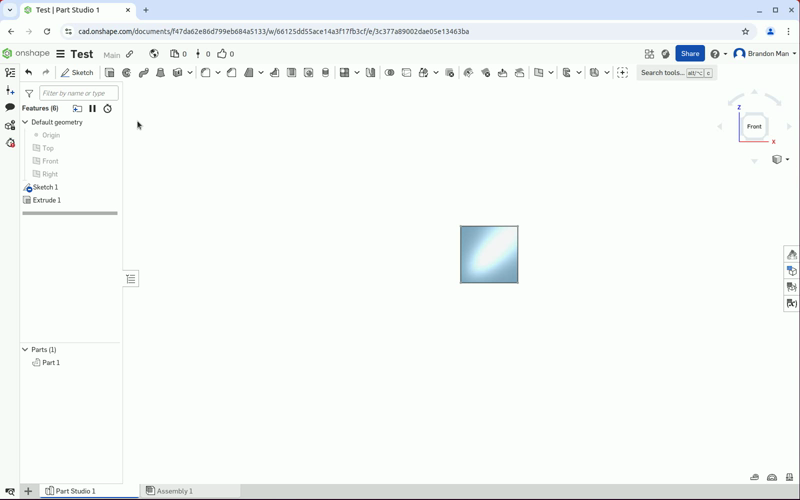
key(shift+h)
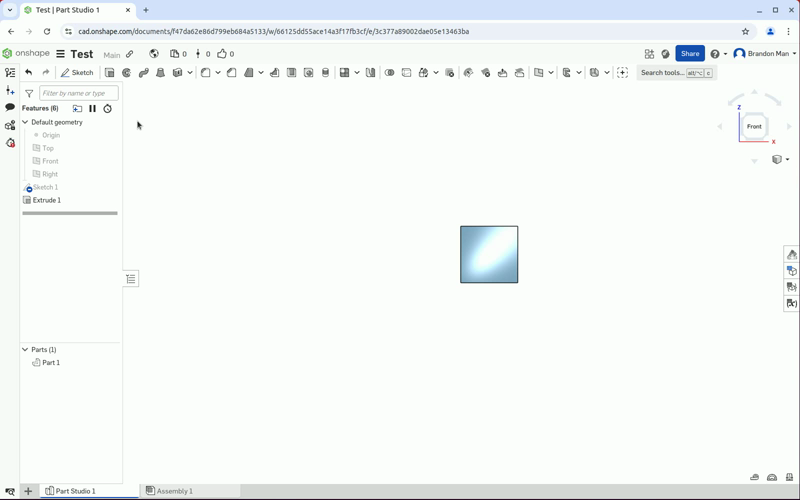
mouse_move(73, 189)
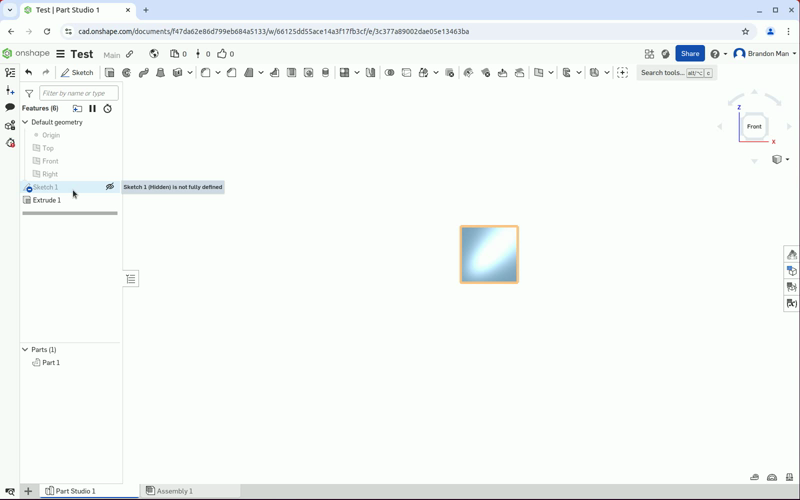
click(73, 189)
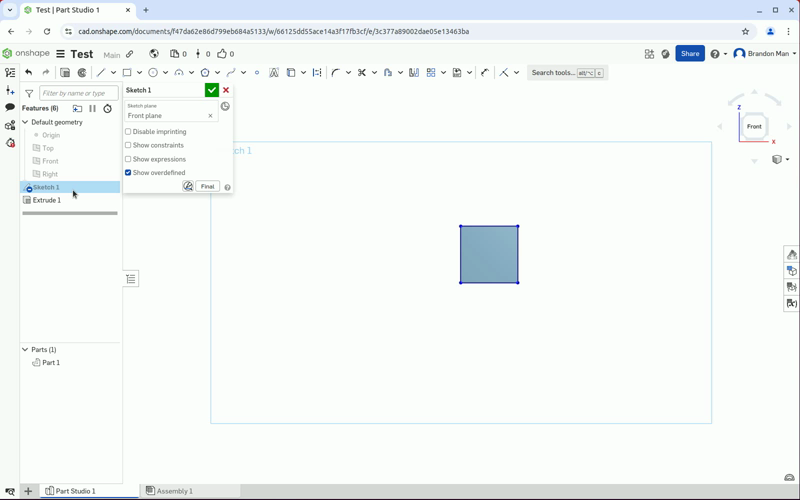
mouse_move(229, 92)
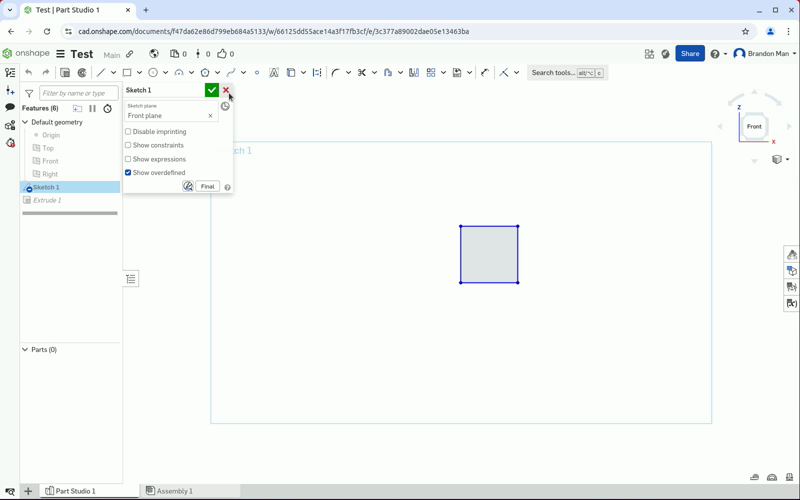
click(229, 92)
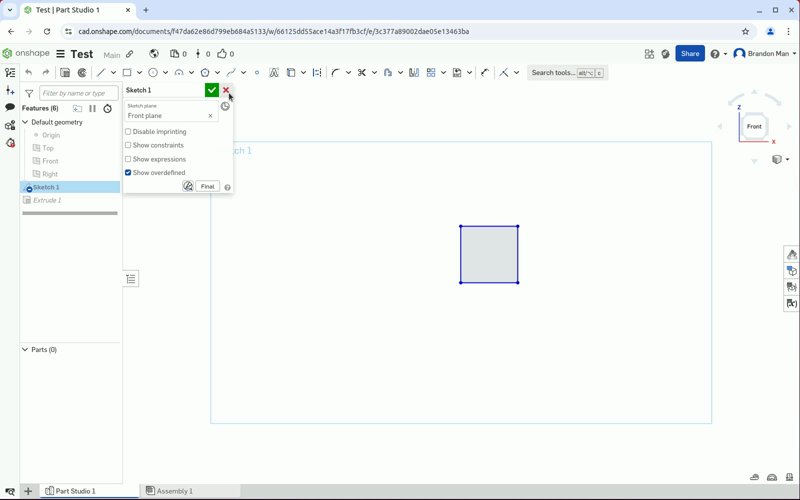
key(shift+s)
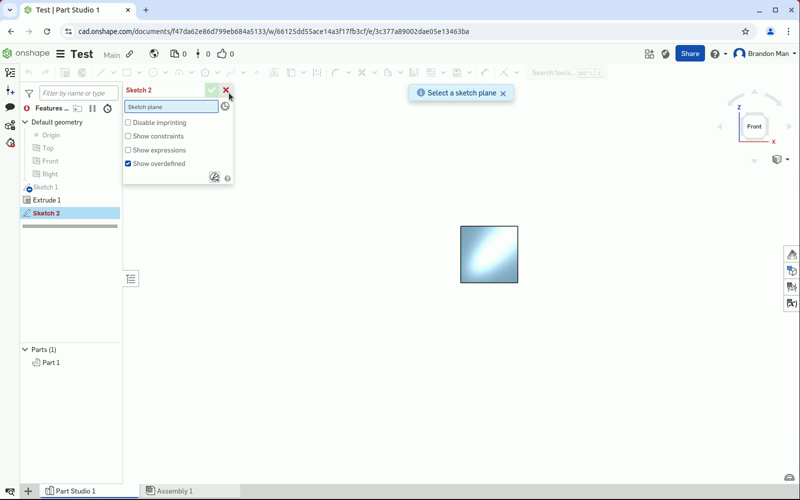
mouse_move(73, 163)
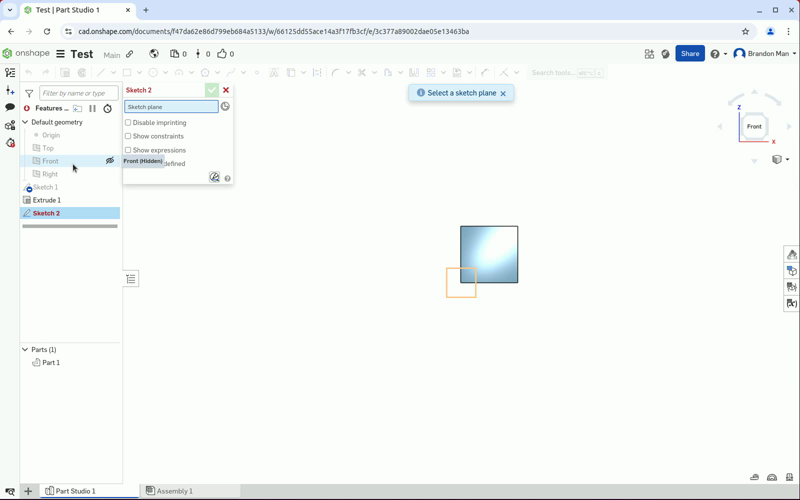
click(73, 163)
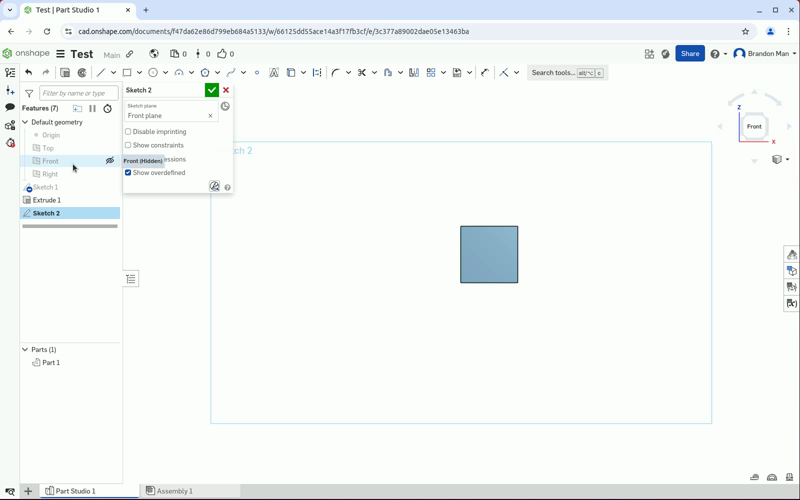
mouse_move(73, 352)
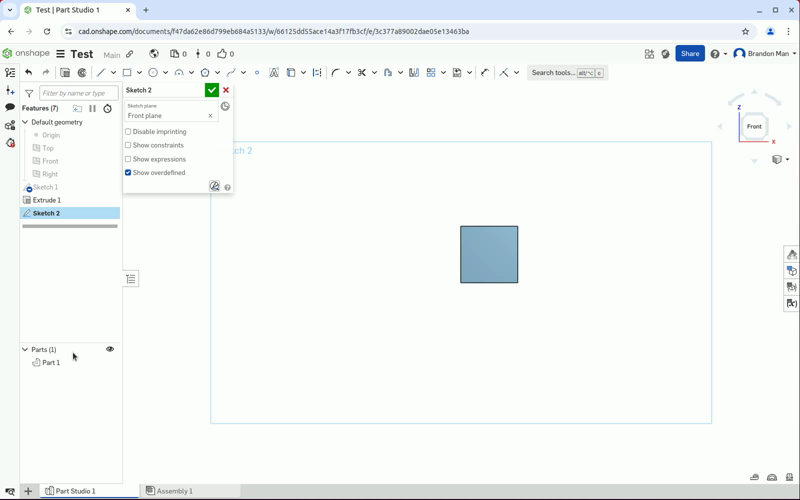
key(y)
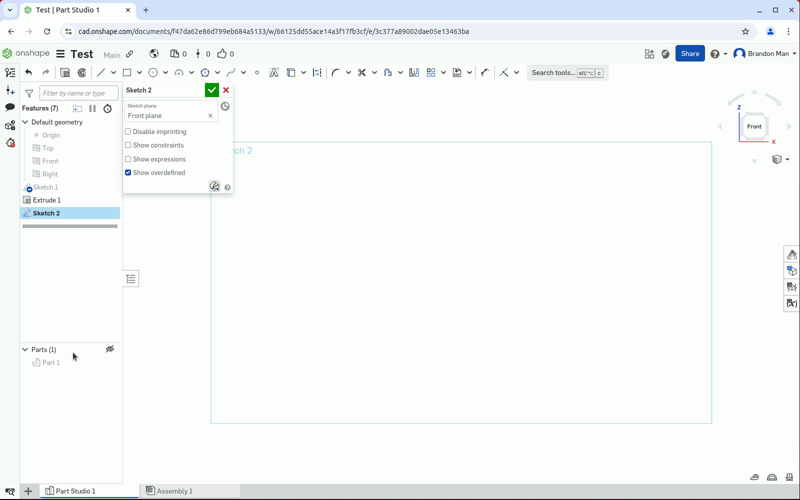
key(l)
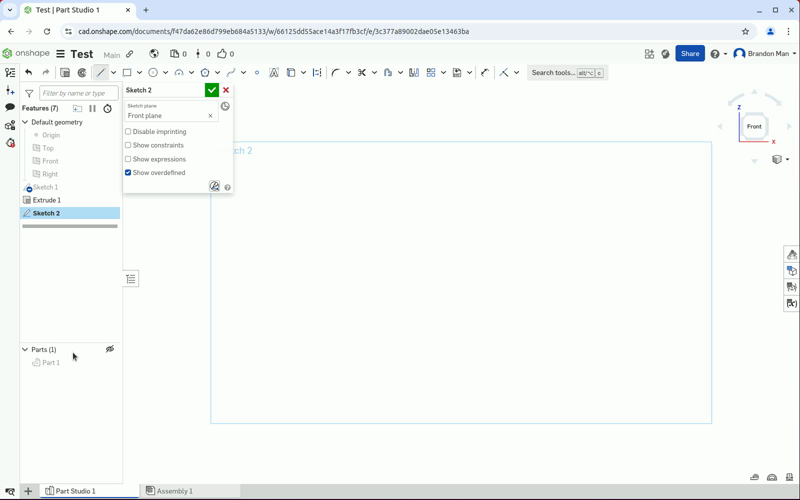
key_down(shift)
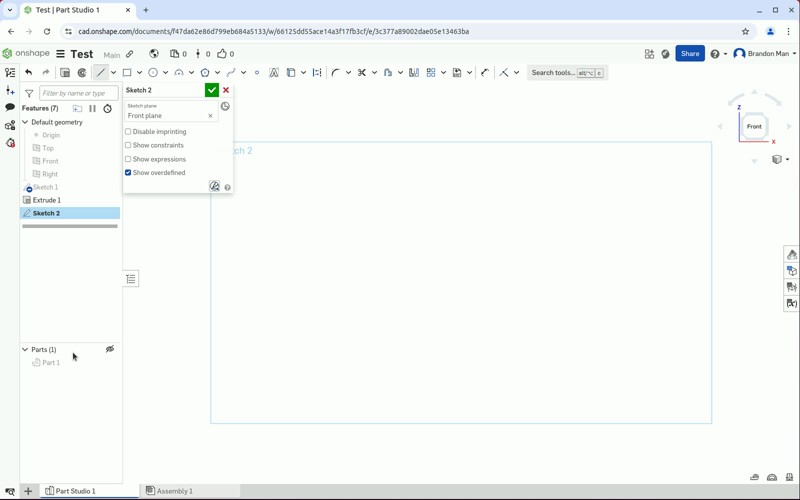
mouse_move(404, 282)
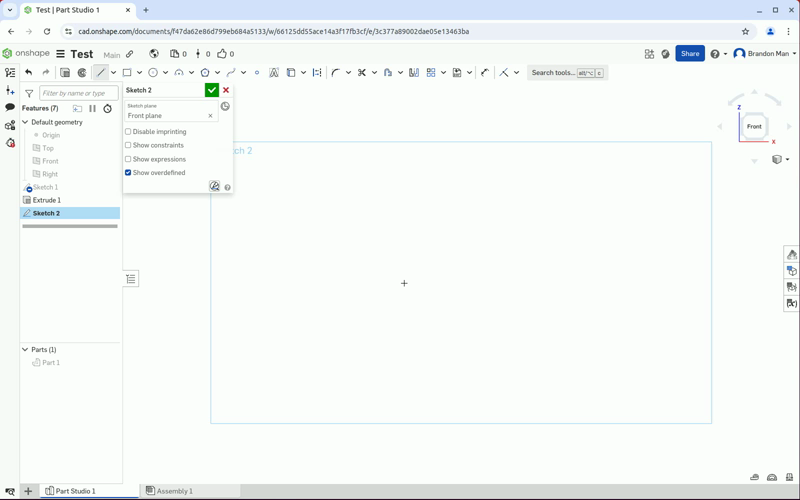
click(404, 282)
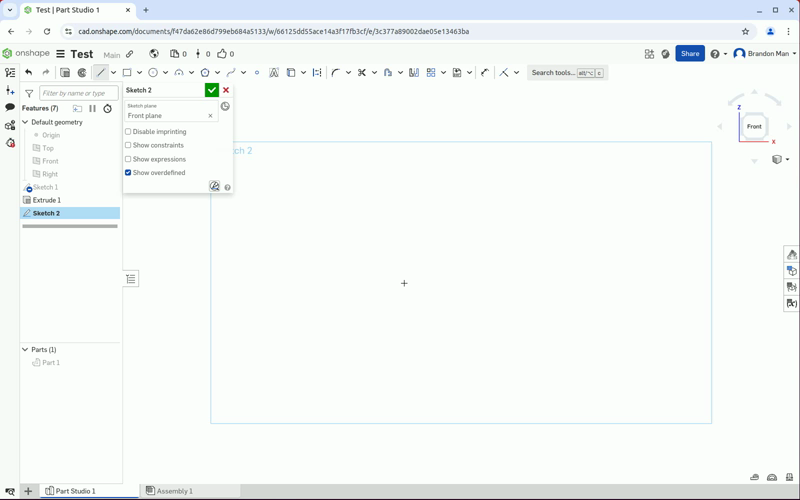
key_up(shift)
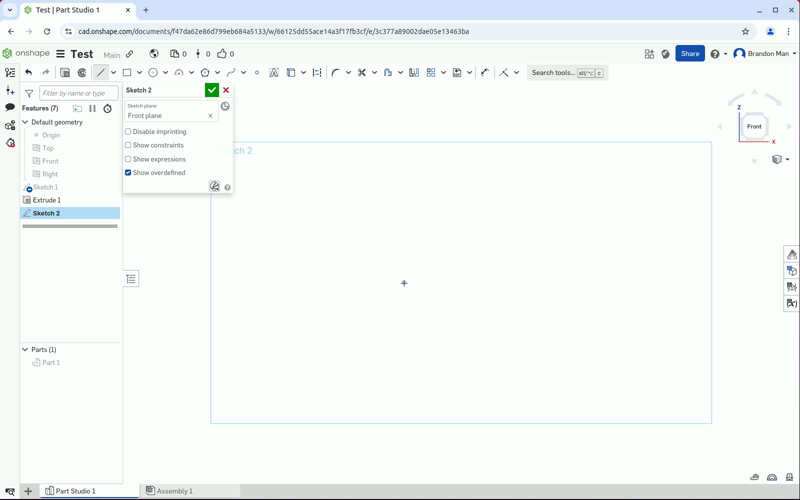
key_down(shift)
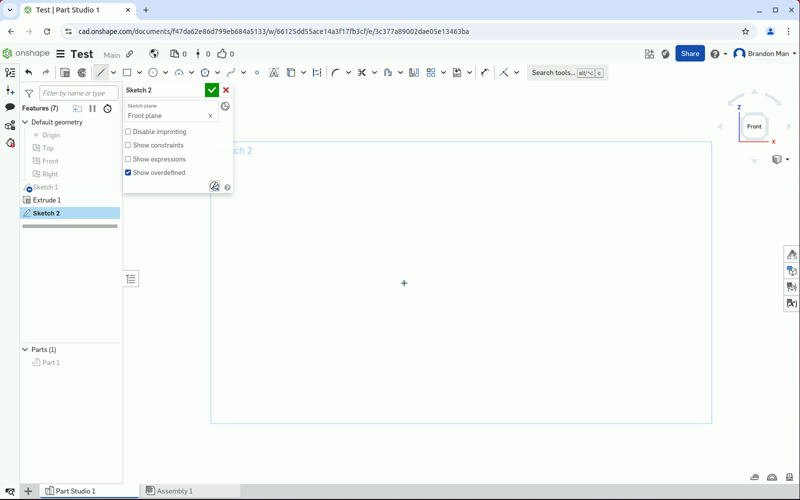
mouse_move(434, 282)
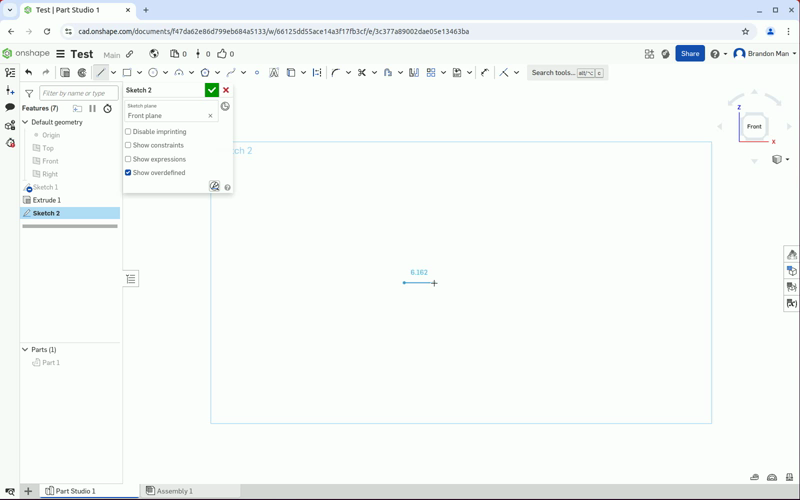
mouse_move(461, 282)
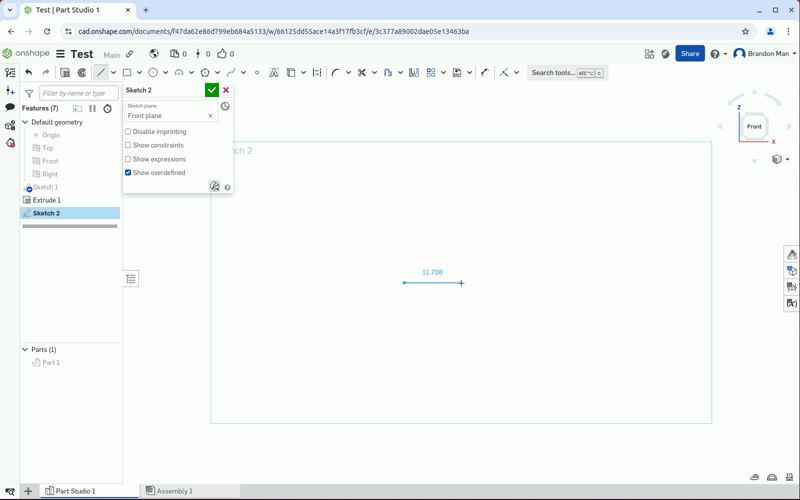
click(461, 282)
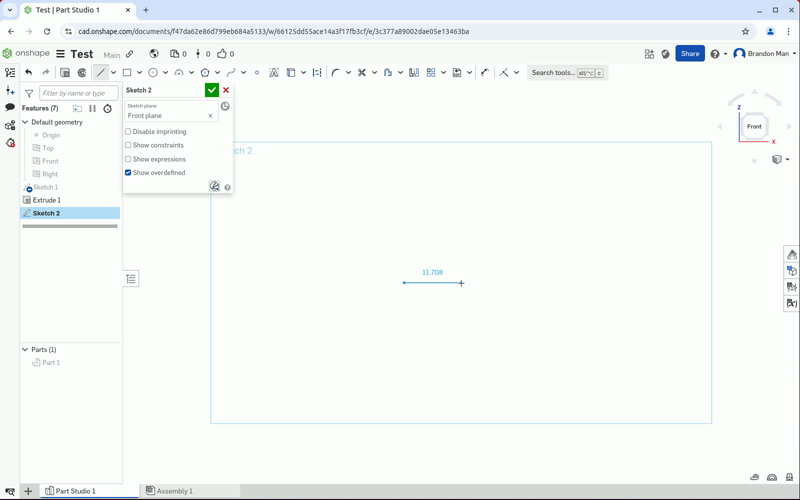
key_up(shift)
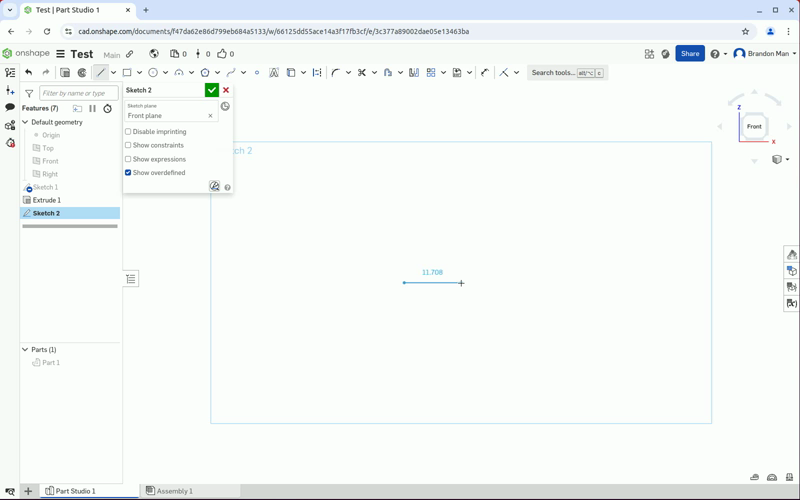
key_down(shift)
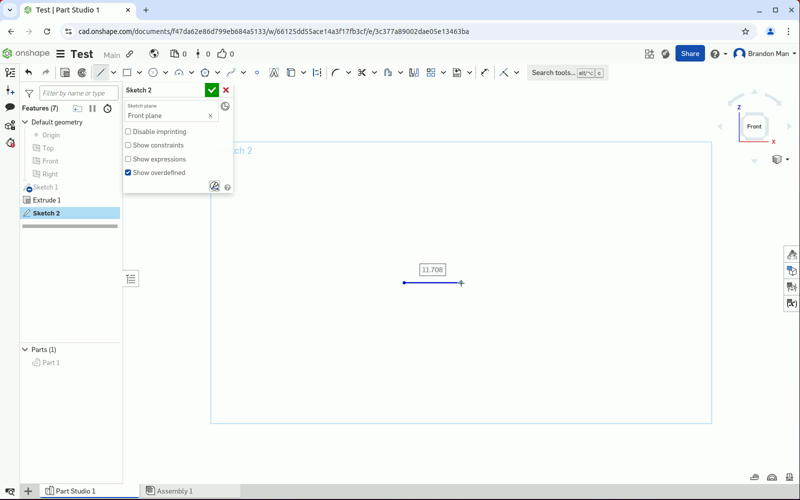
mouse_move(461, 170)
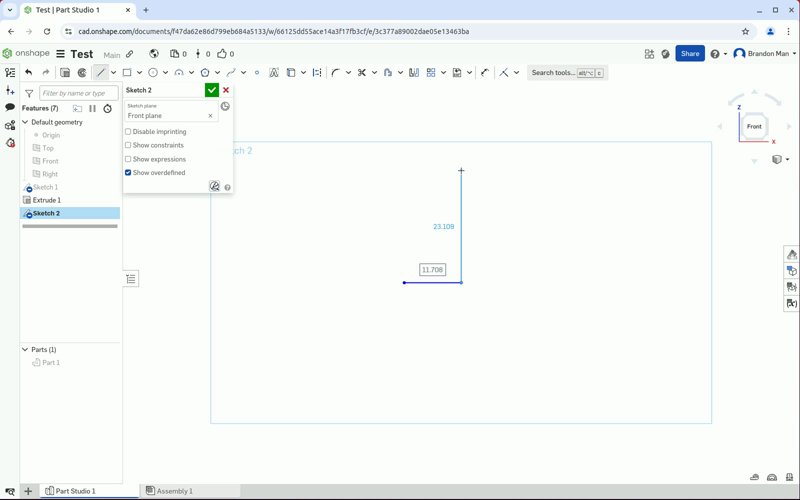
click(461, 170)
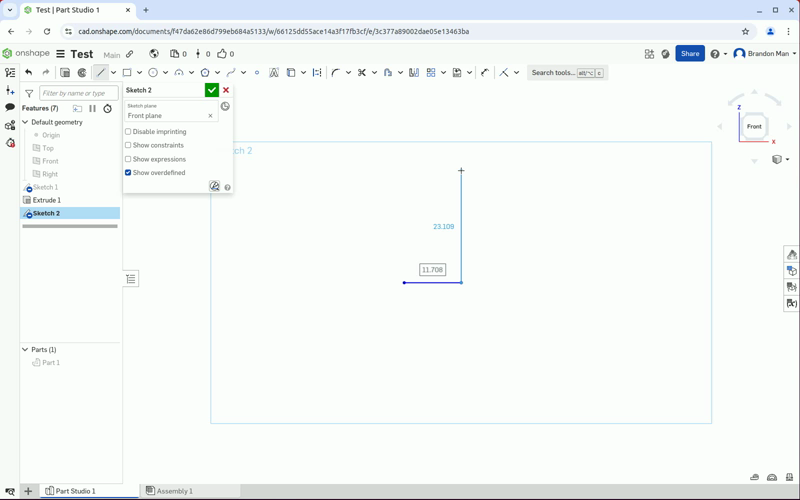
key_up(shift)
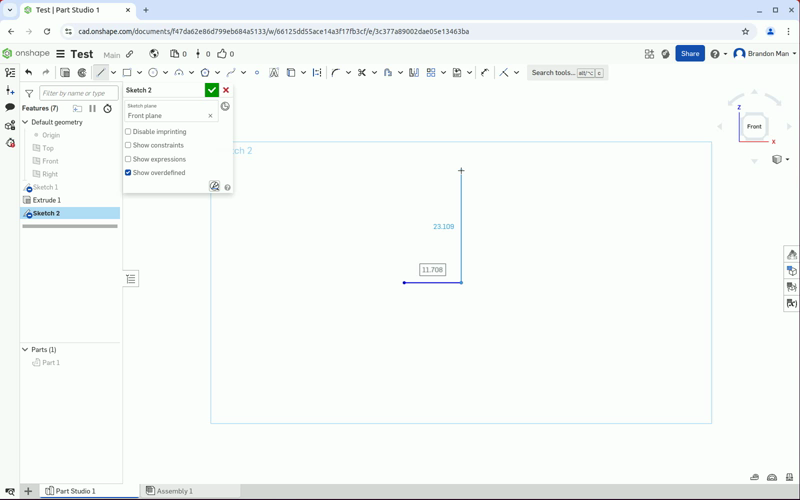
key_down(shift)
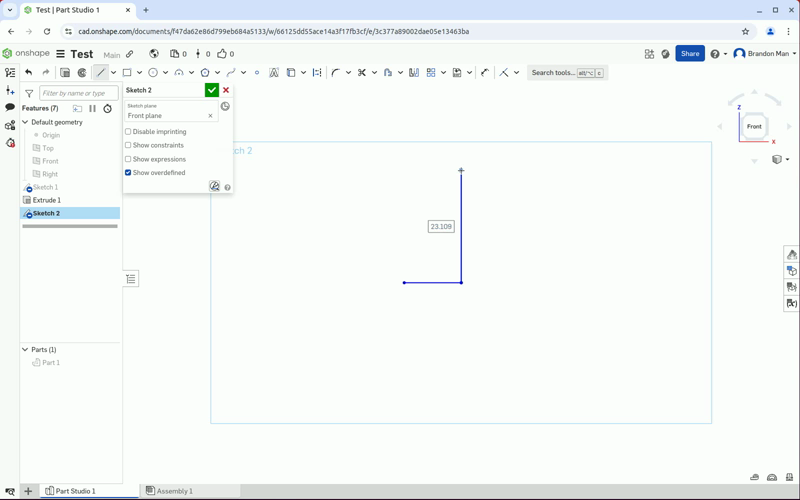
mouse_move(491, 170)
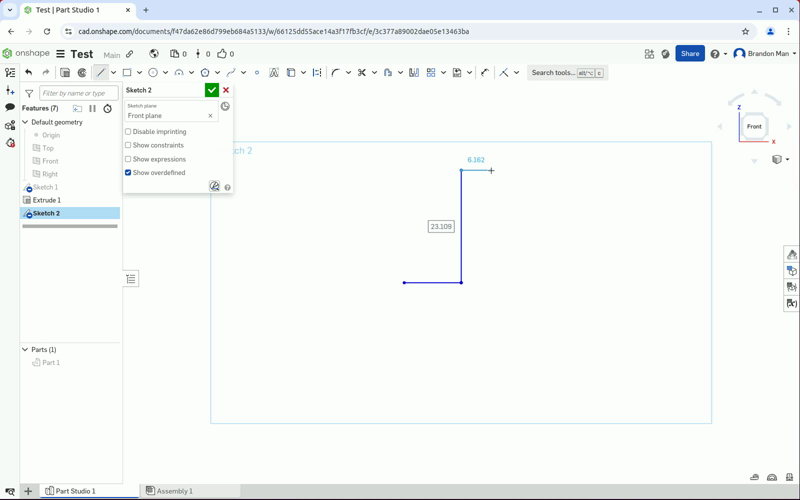
mouse_move(404, 170)
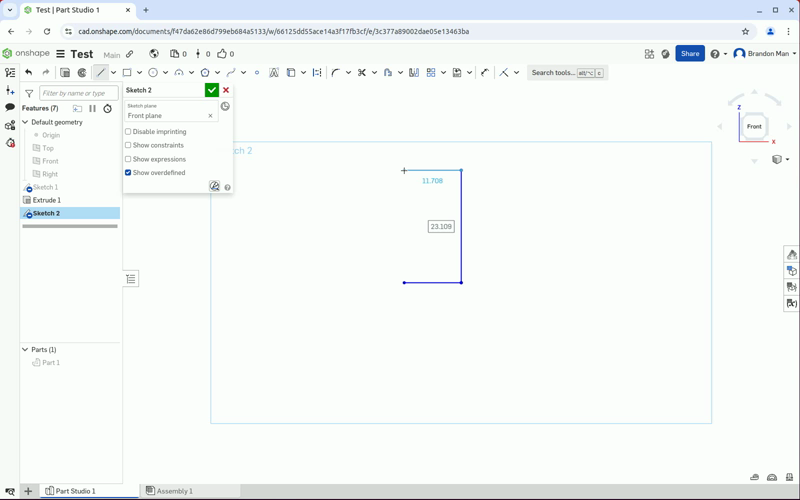
click(404, 170)
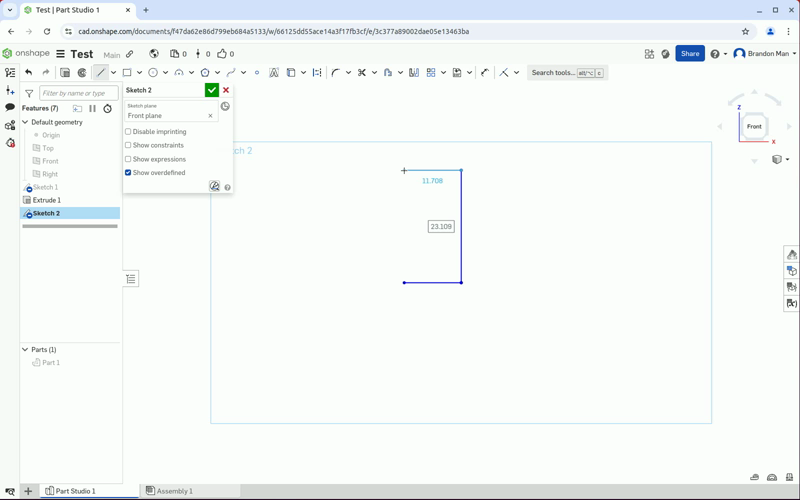
key_up(shift)
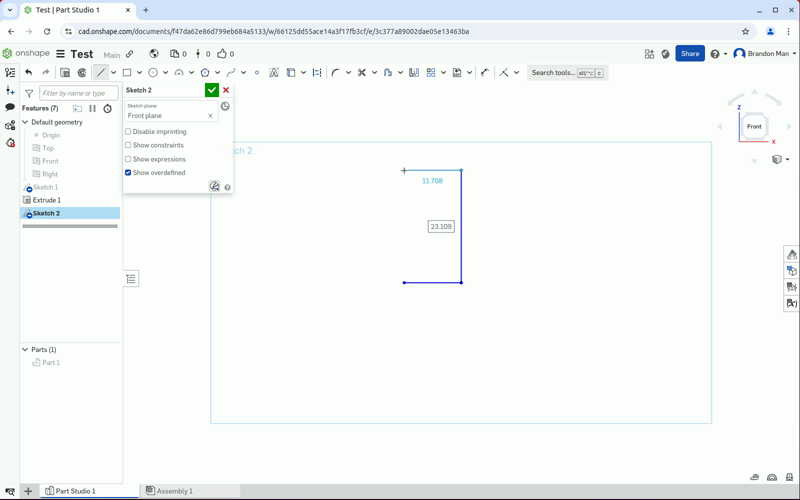
key_down(shift)
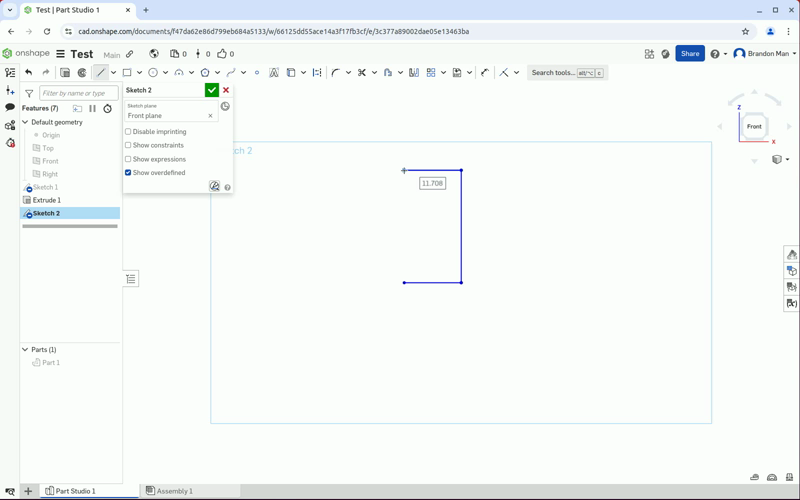
mouse_move(404, 282)
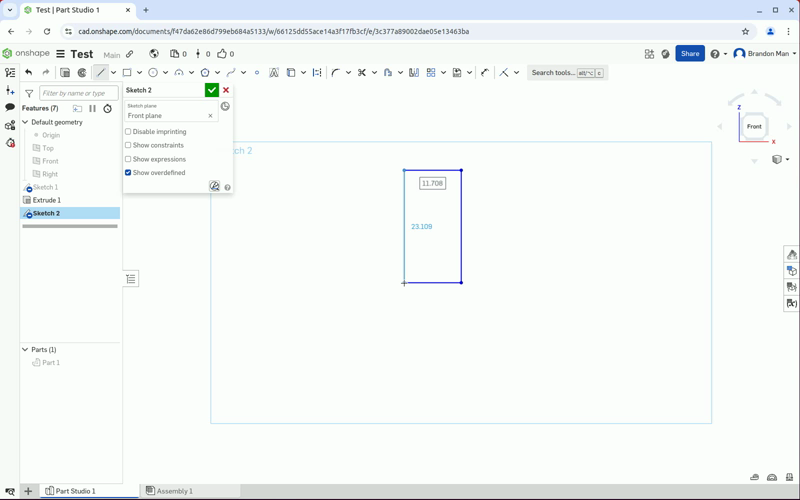
key_up(shift)
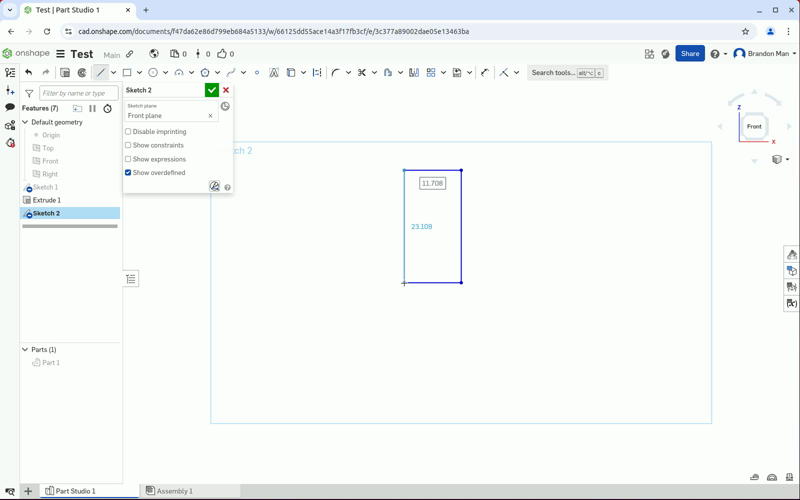
click(404, 282)
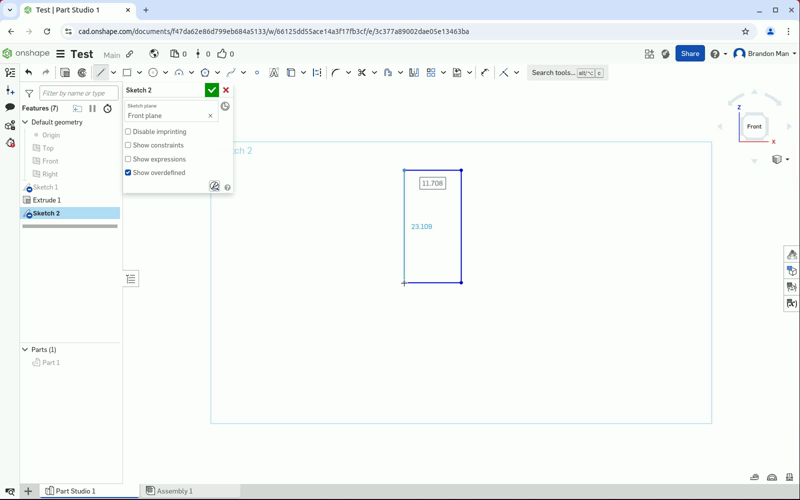
key(esc)
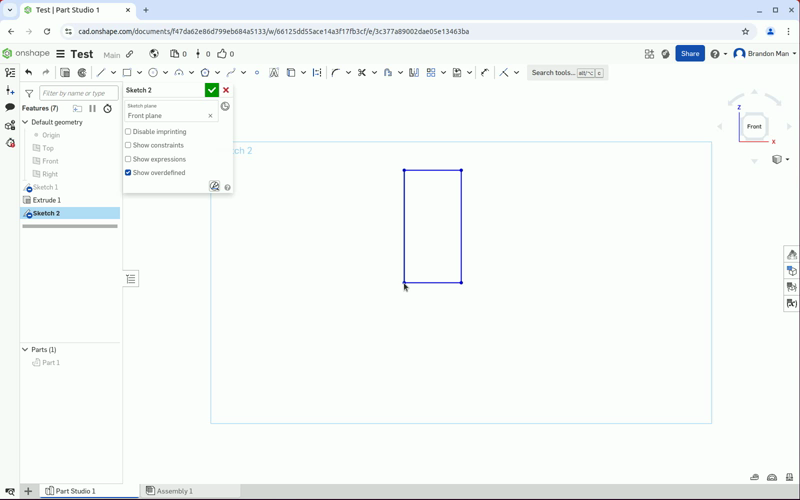
mouse_move(434, 230)
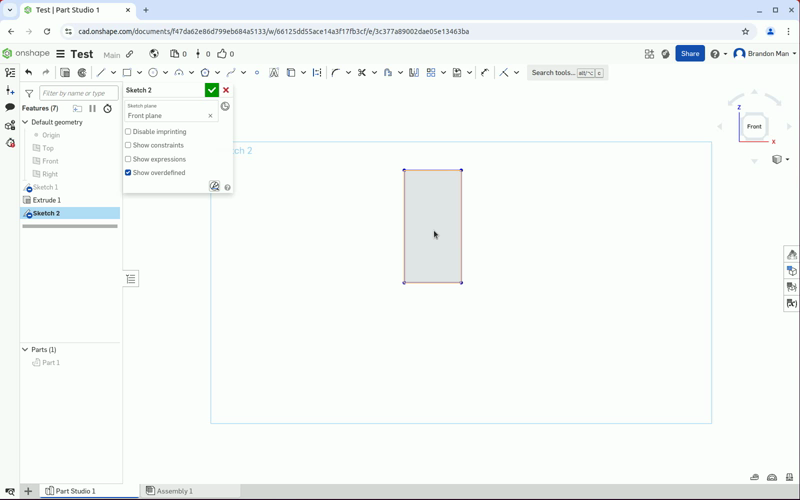
click(434, 230)
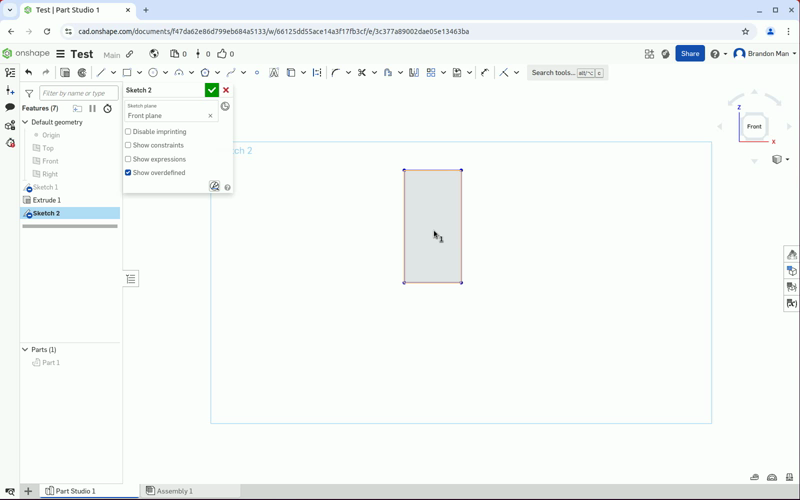
mouse_move(73, 352)
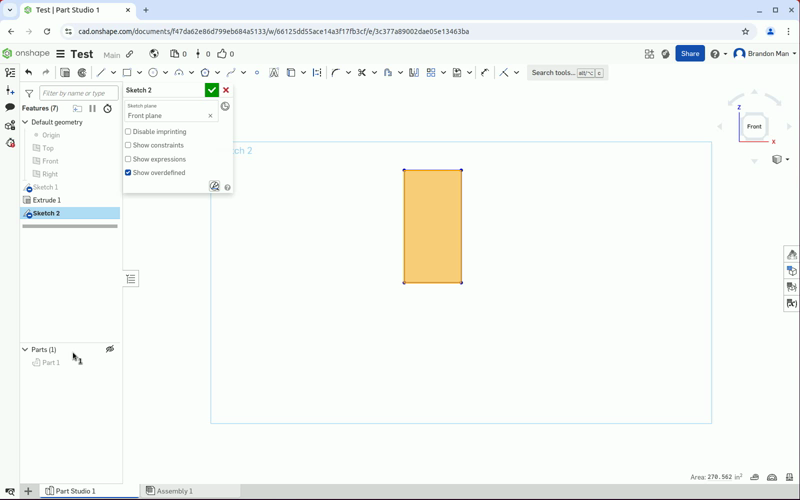
key(shift+y)
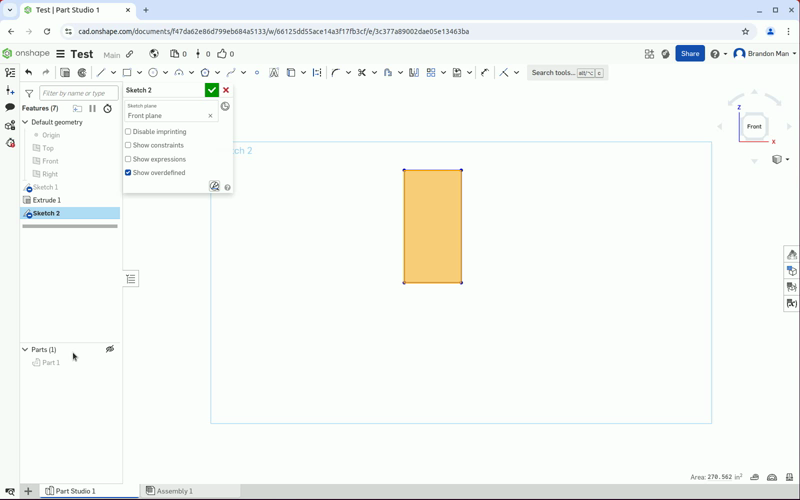
key(shift+e)
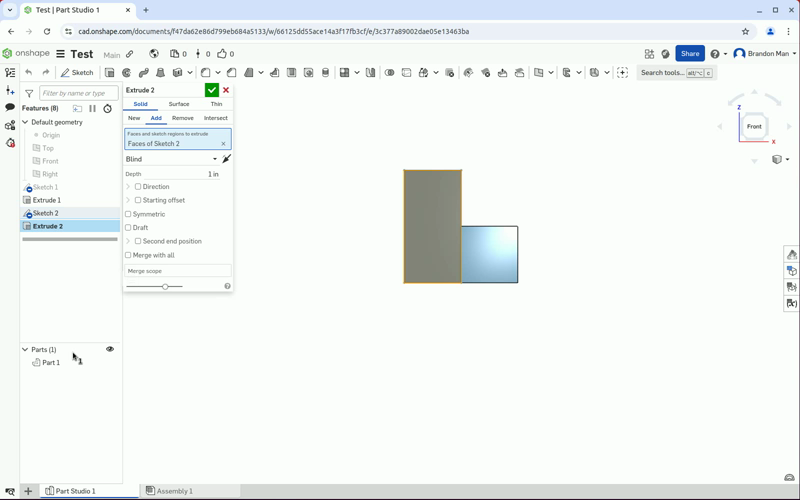
mouse_move(143, 106)
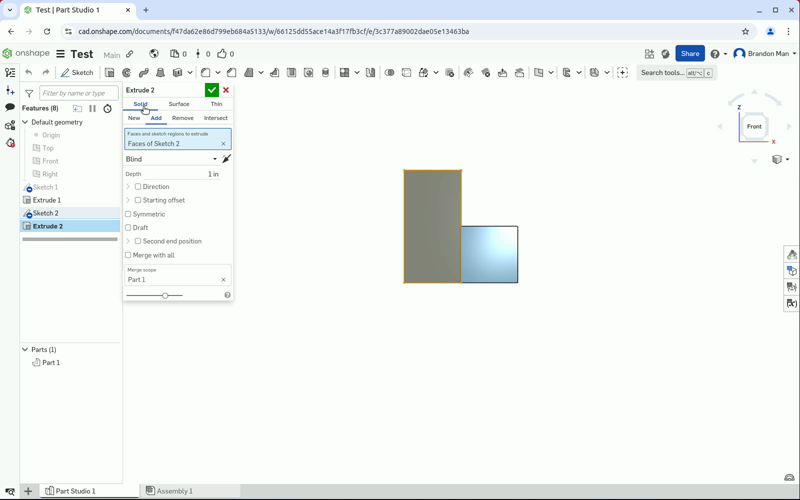
click(143, 106)
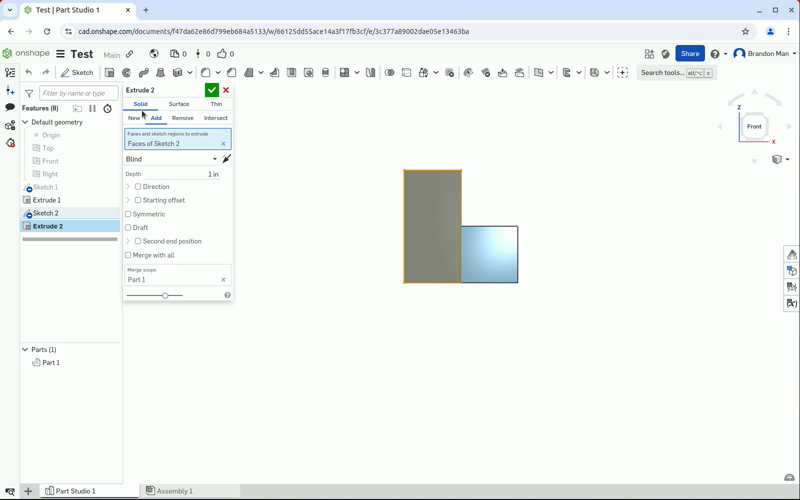
mouse_move(137, 120)
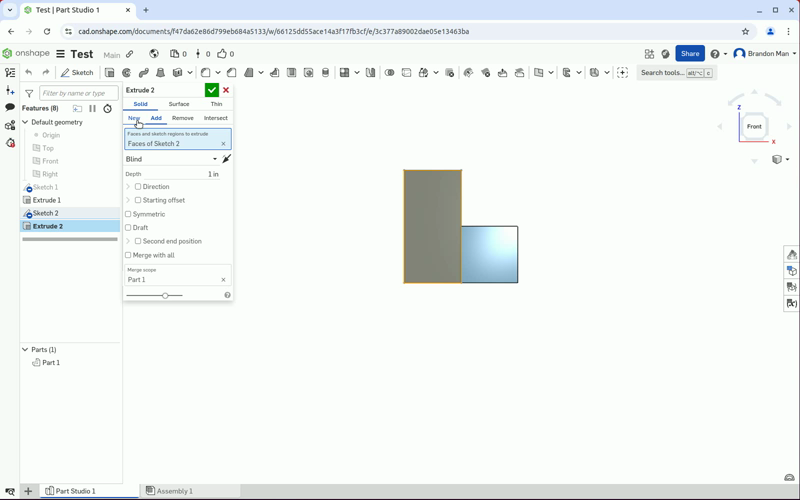
click(137, 120)
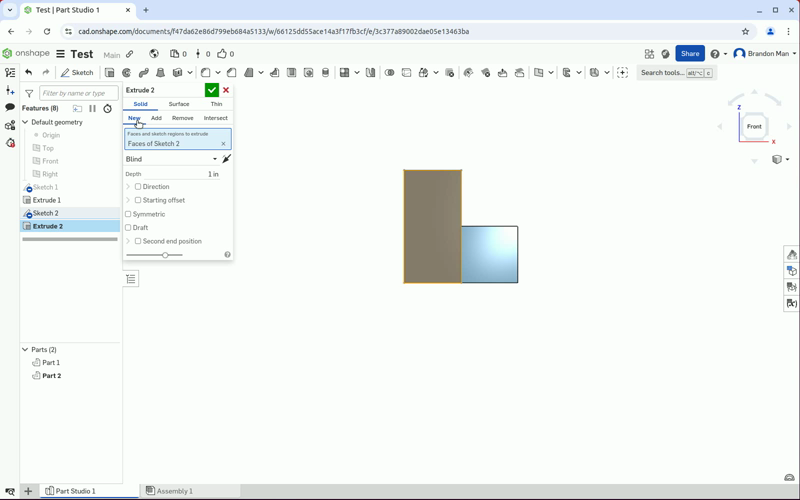
key(tab, 4)
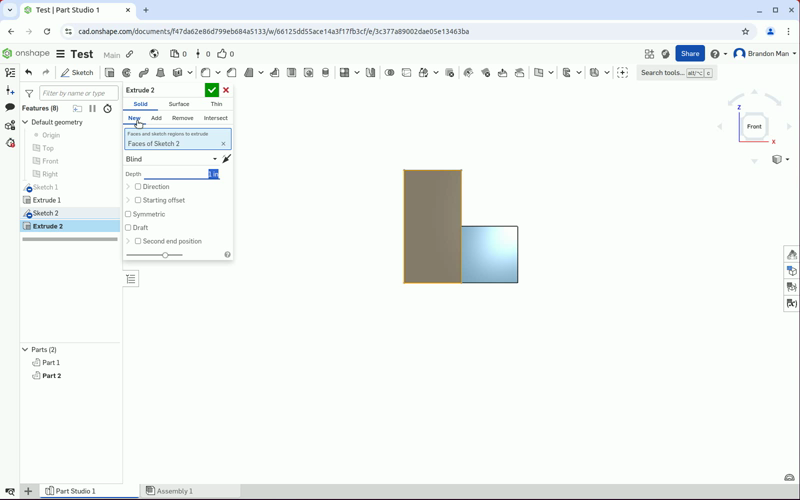
text(23.108)
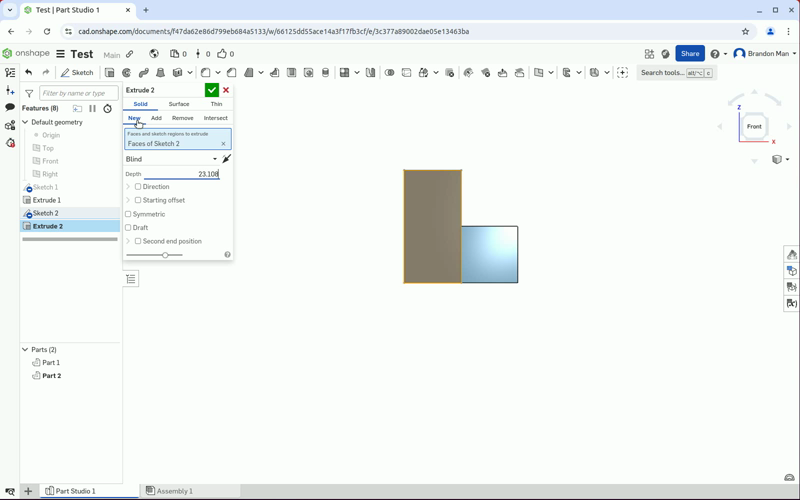
key(enter)
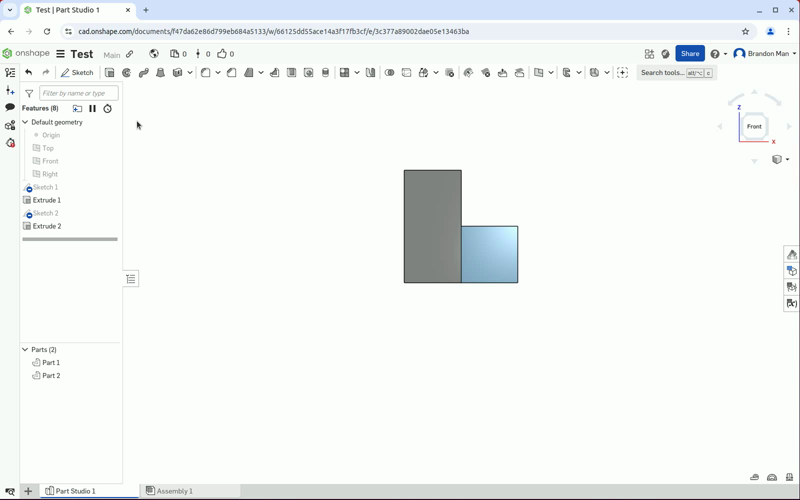
key(shift+h)
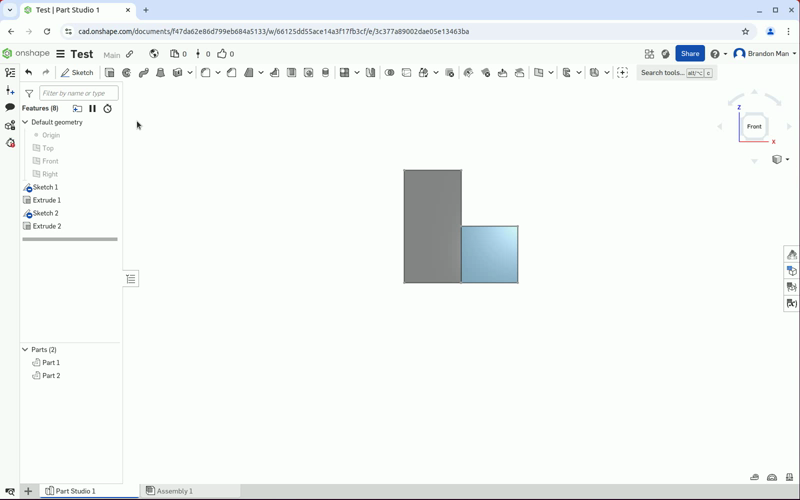
key(shift+h)
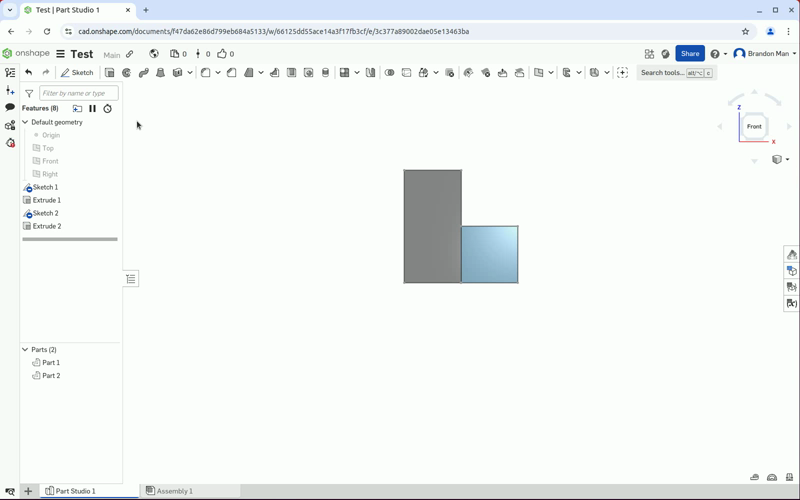
key(shift+7)
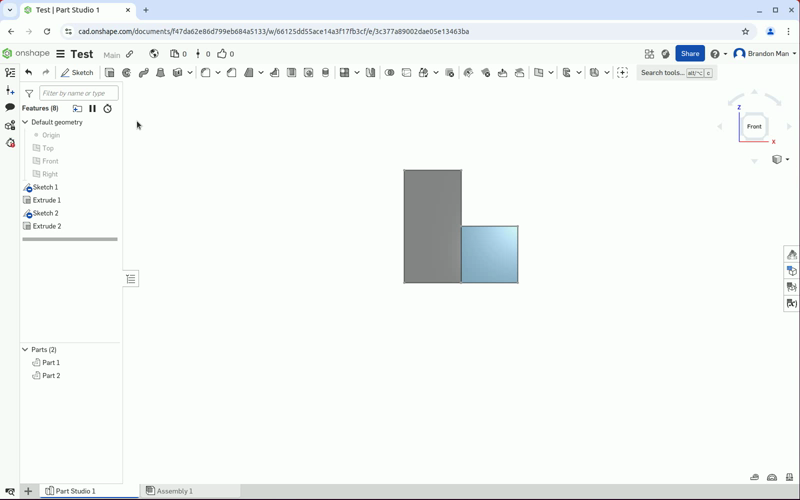
key(left, 2)
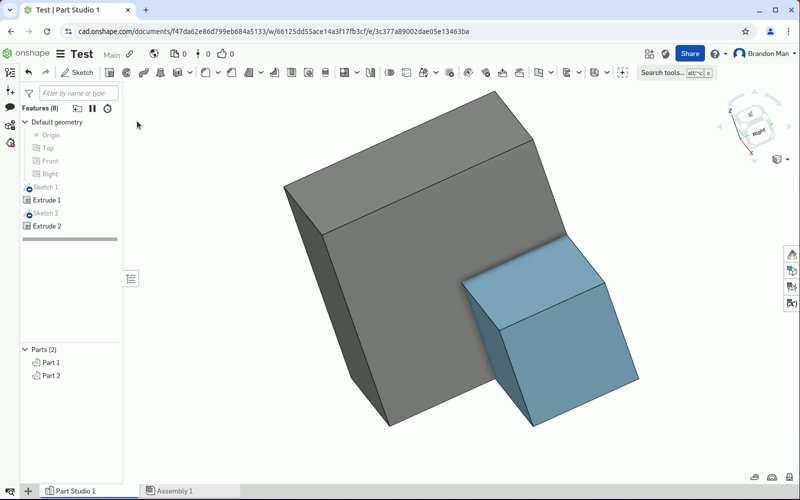
key(down, 2)
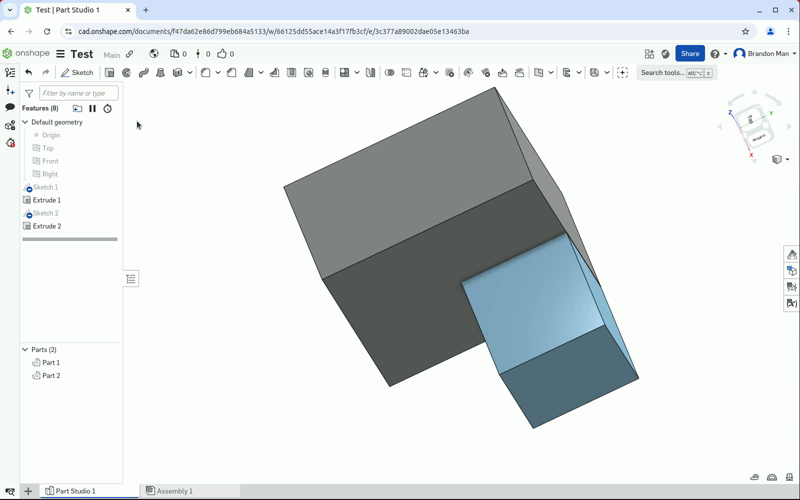
key(up, 2)
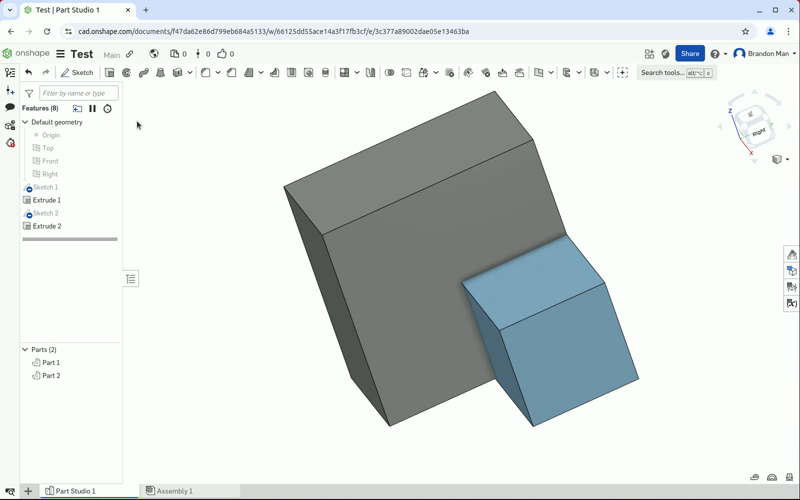
key(right, 2)
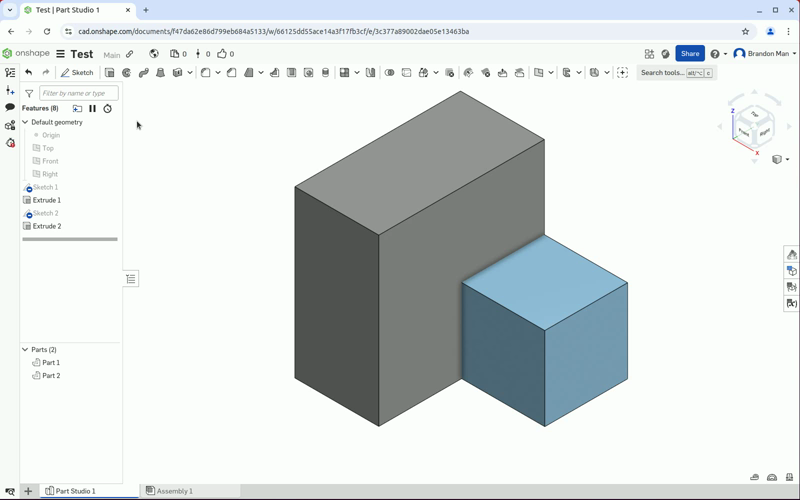
mouse_move(73, 189)
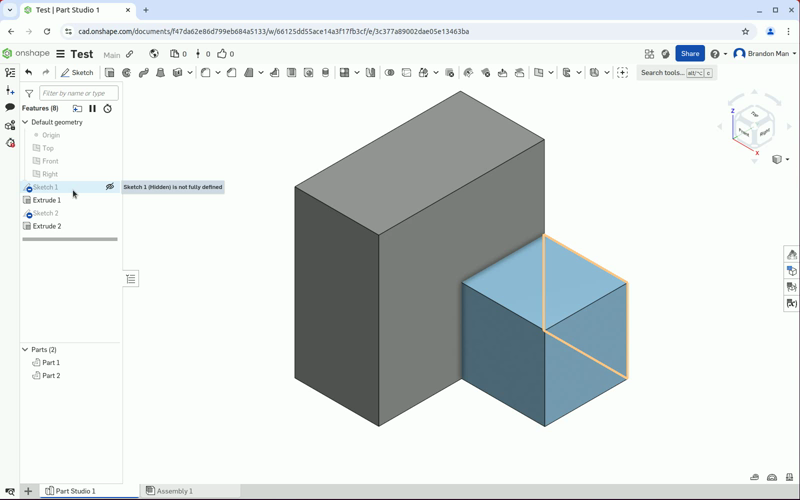
click(73, 189)